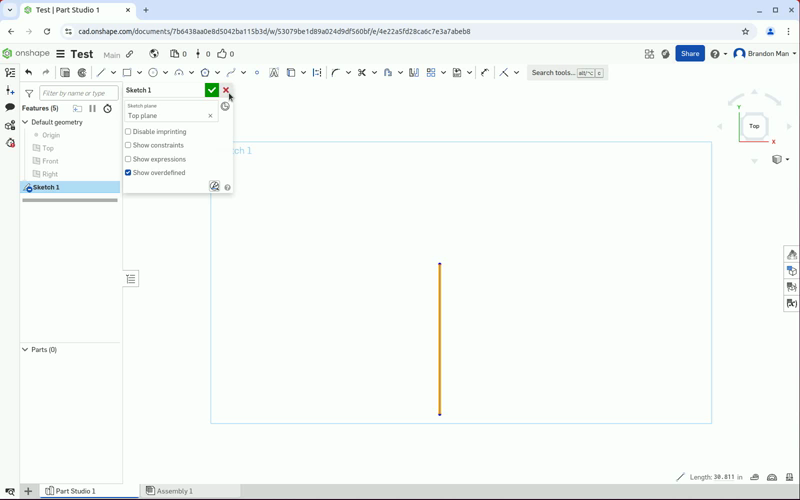
key(shift+h)
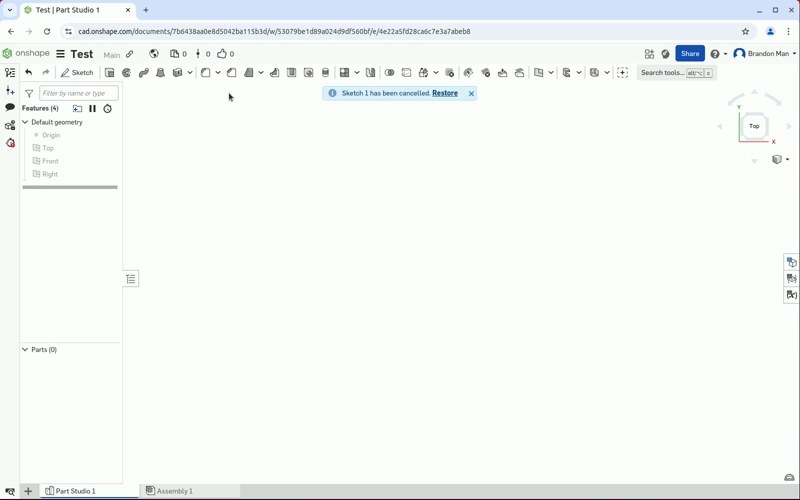
mouse_move(73, 352)
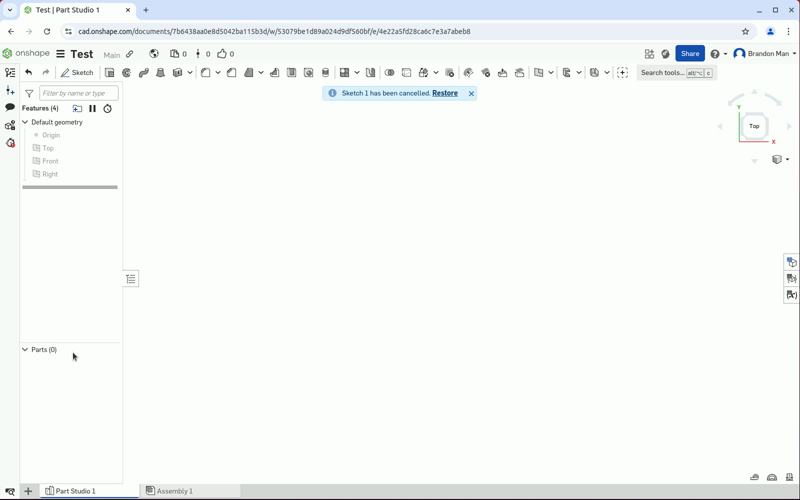
key(y)
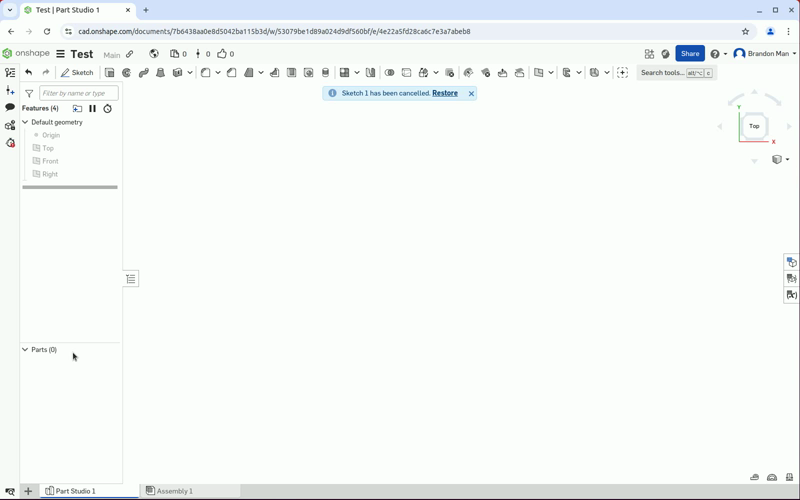
key(shift+p)
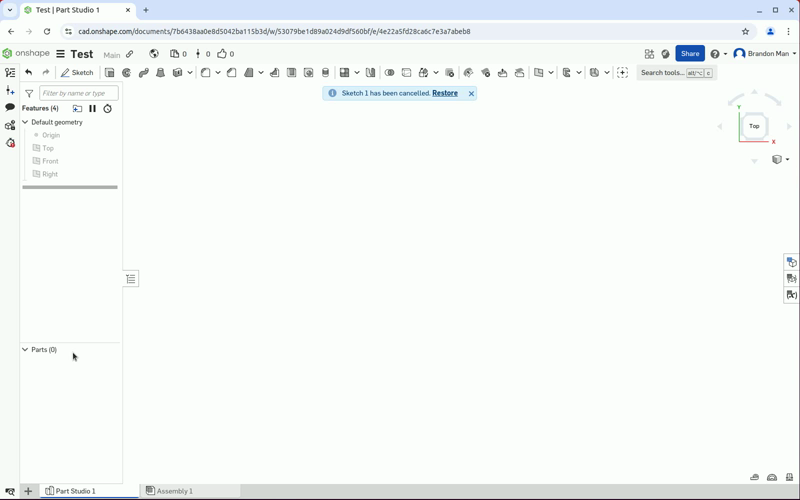
key(space)
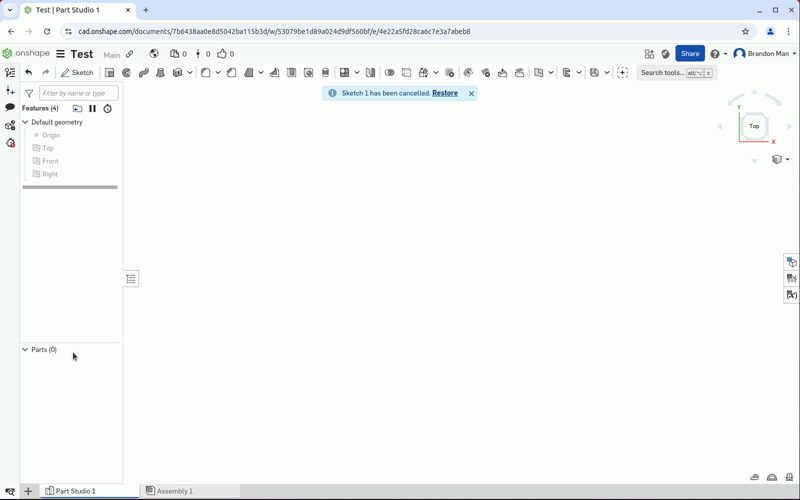
key_down(shift)
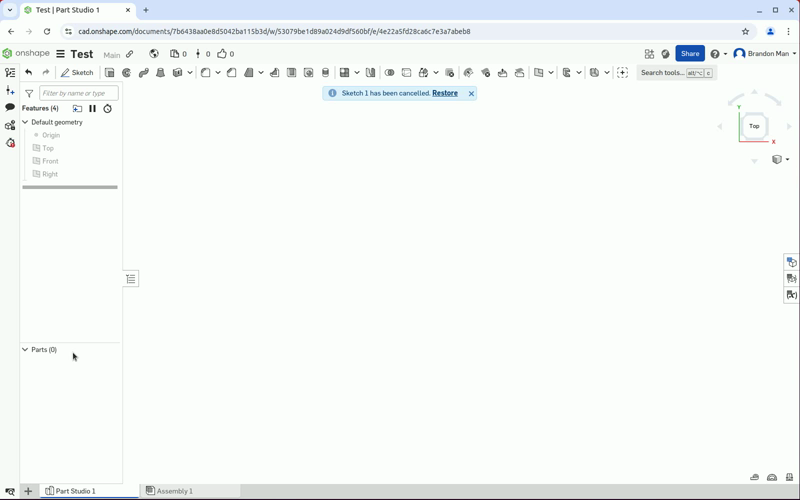
key(up)
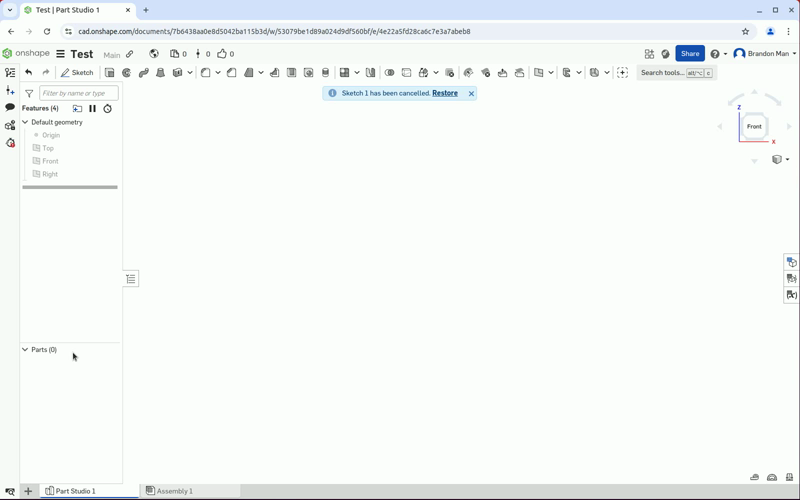
key_up(shift)
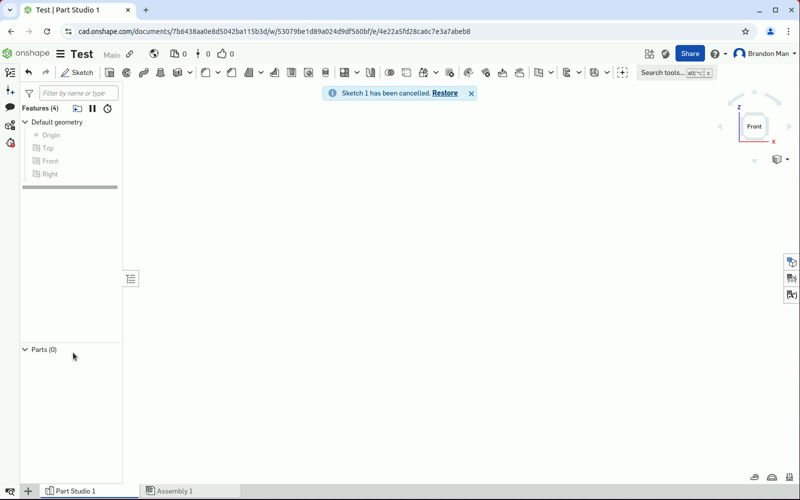
key(space)
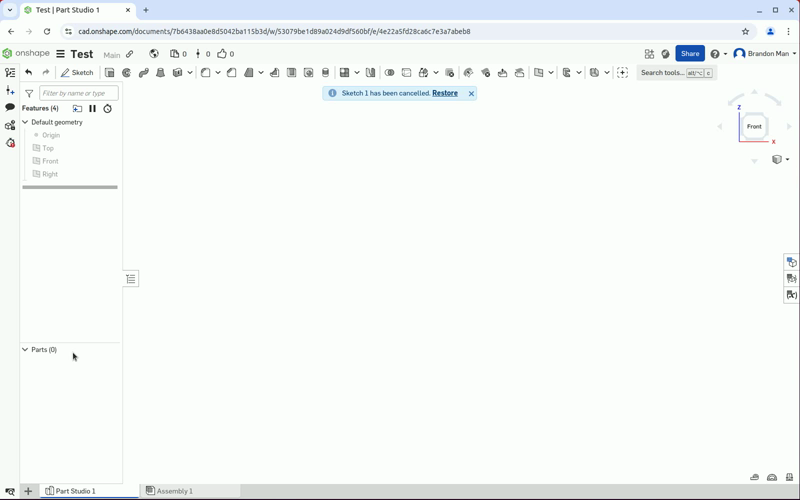
key_down(shift)
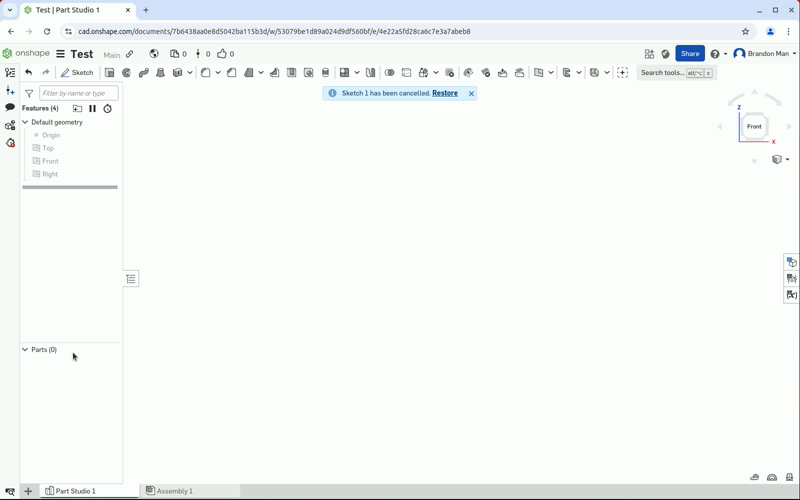
key(left)
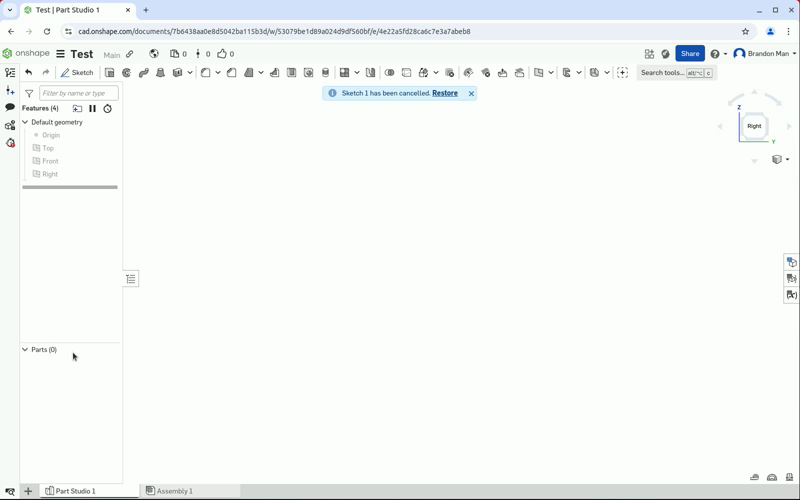
key_up(shift)
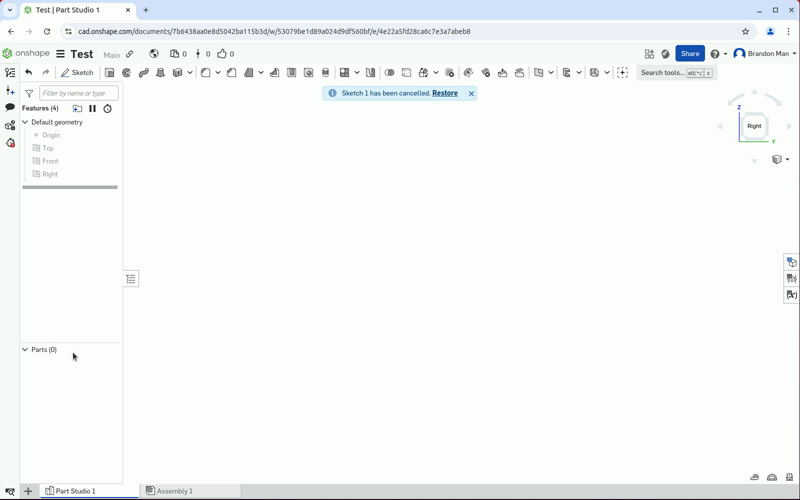
mouse_move(73, 352)
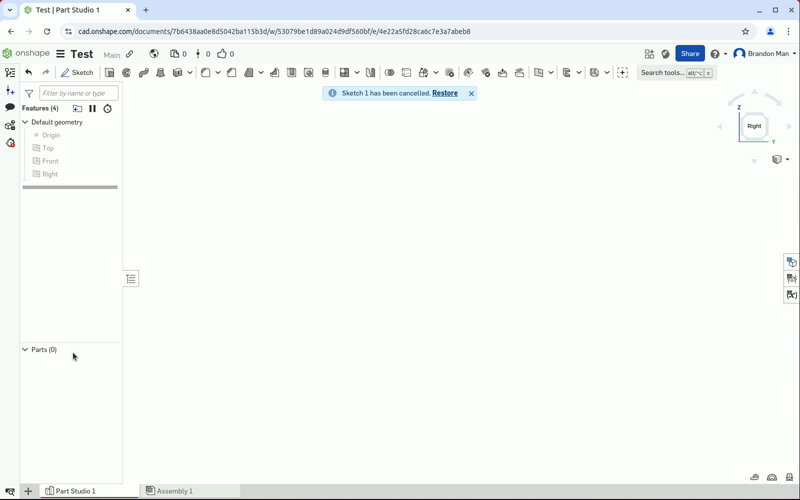
key(shift+y)
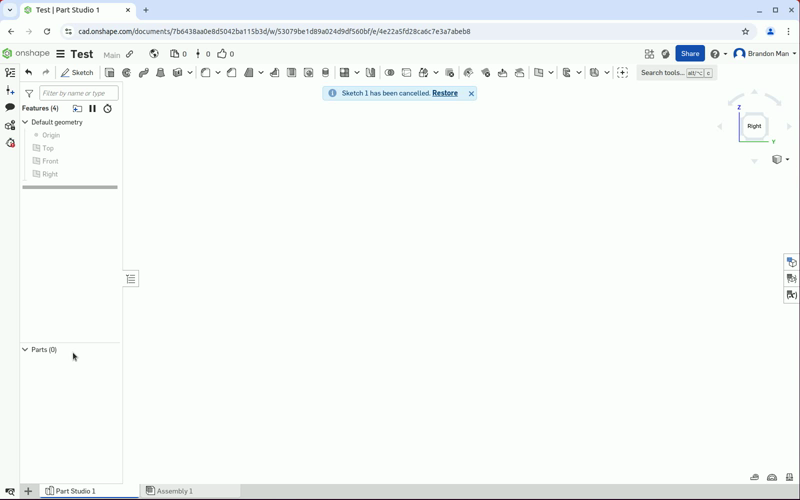
key(shift+s)
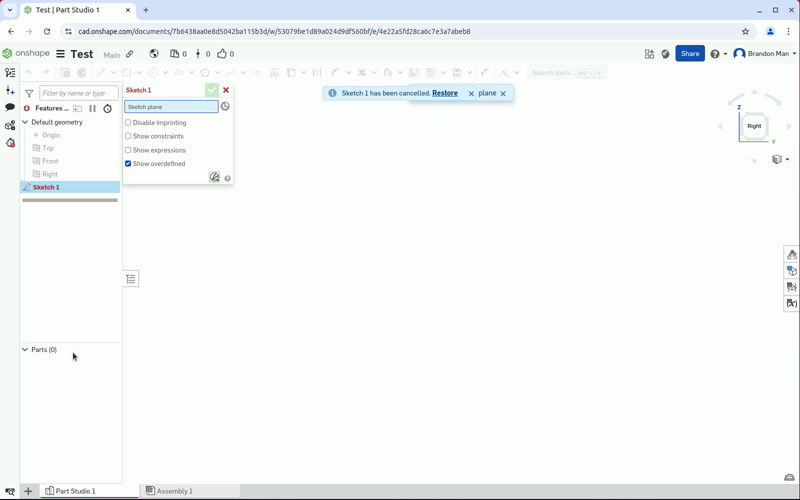
mouse_move(73, 176)
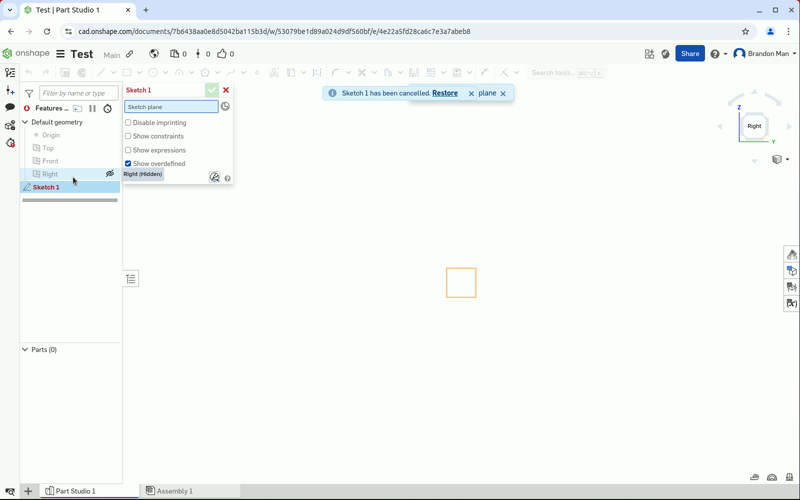
click(73, 176)
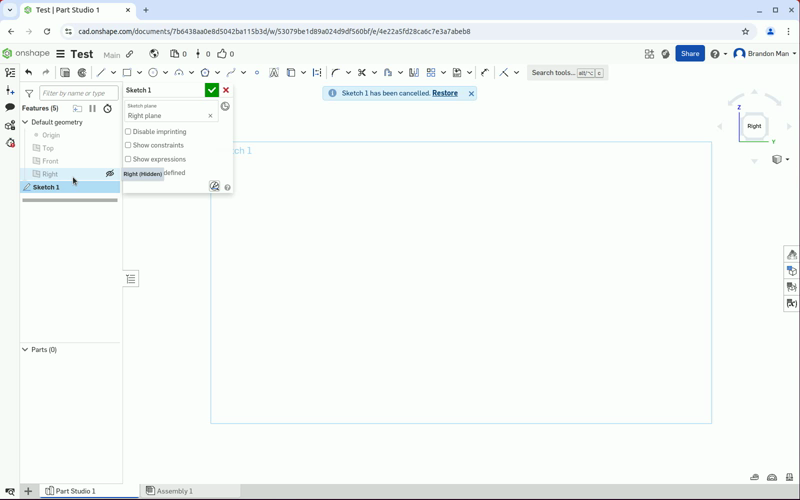
mouse_move(73, 352)
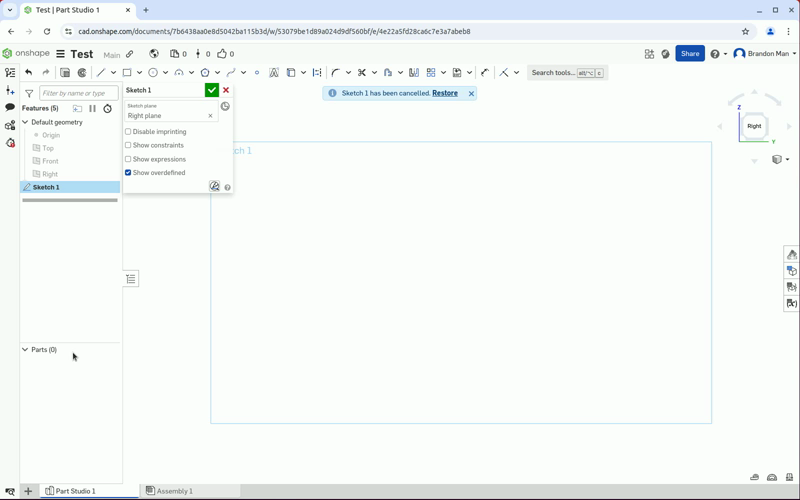
key(y)
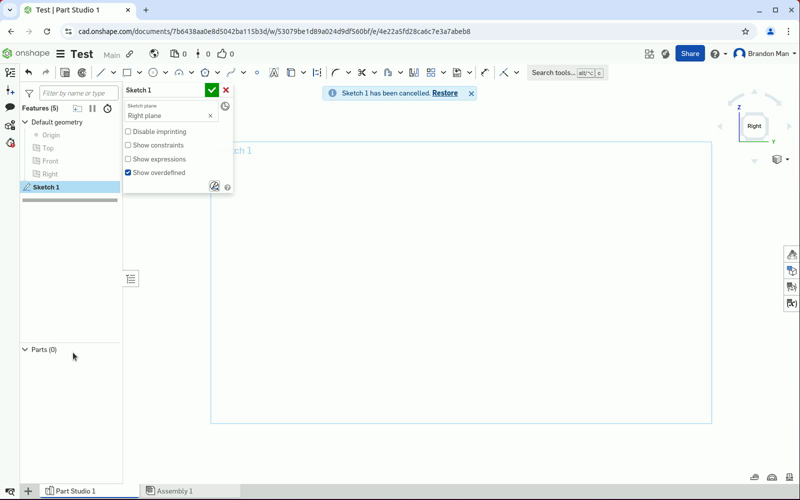
key(l)
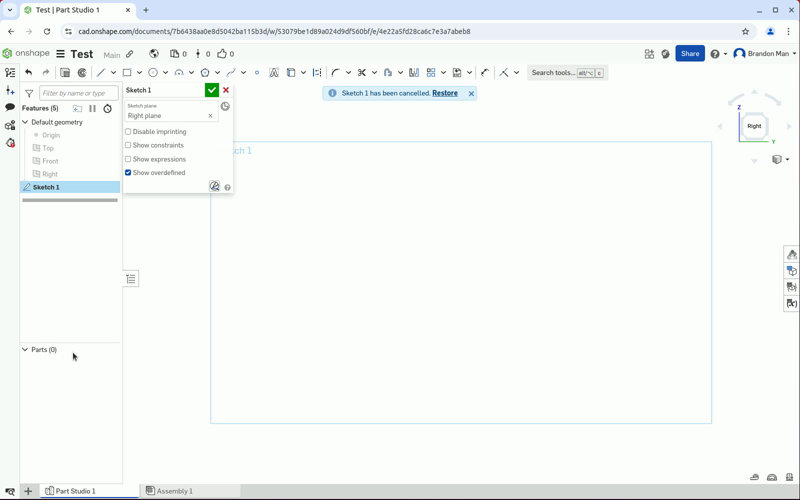
key_down(shift)
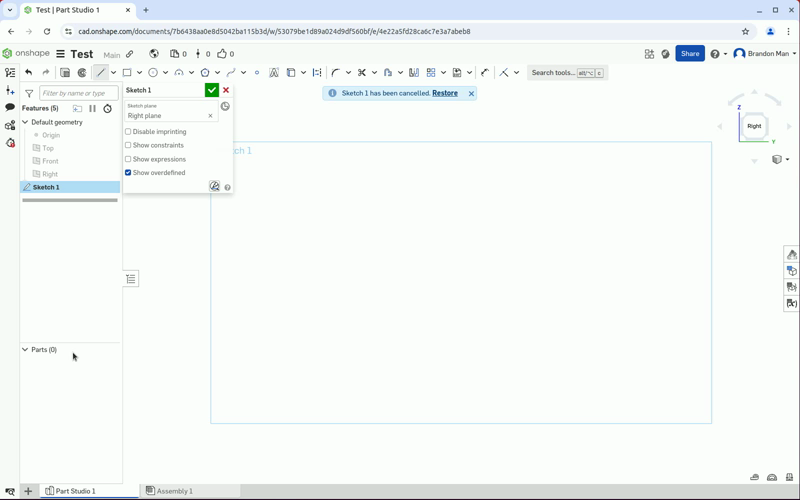
mouse_move(363, 339)
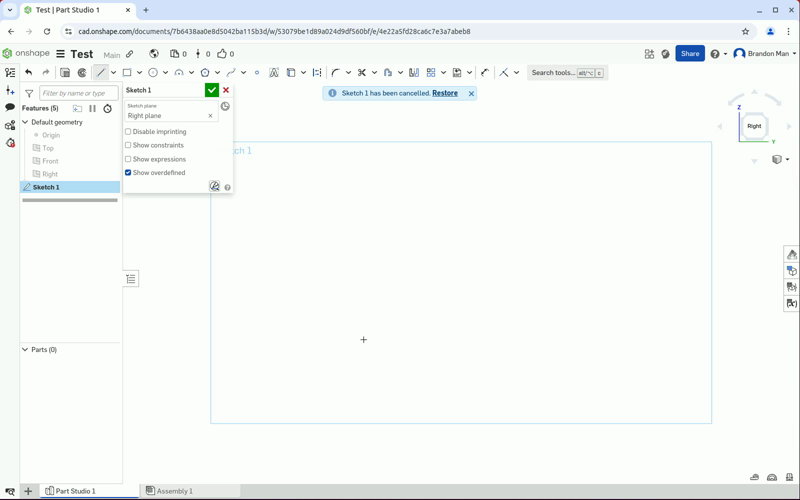
click(363, 339)
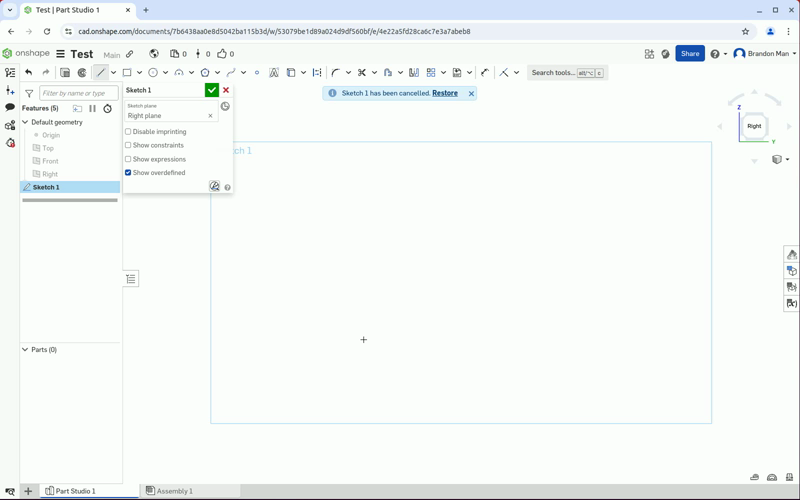
key_up(shift)
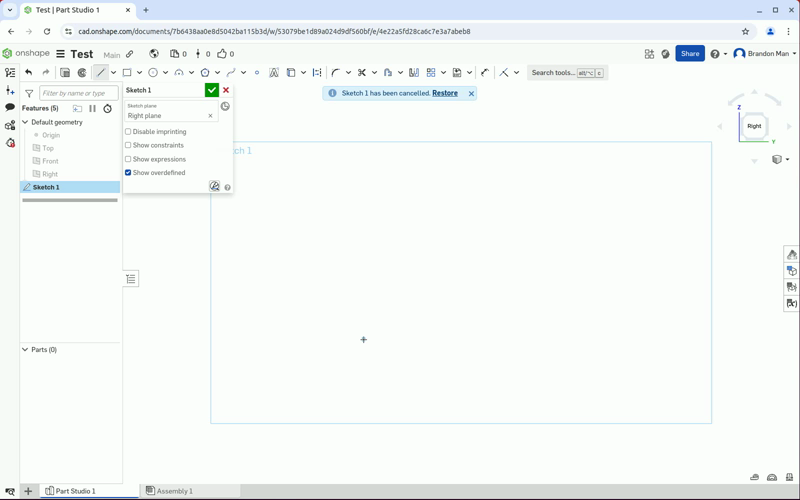
key_down(shift)
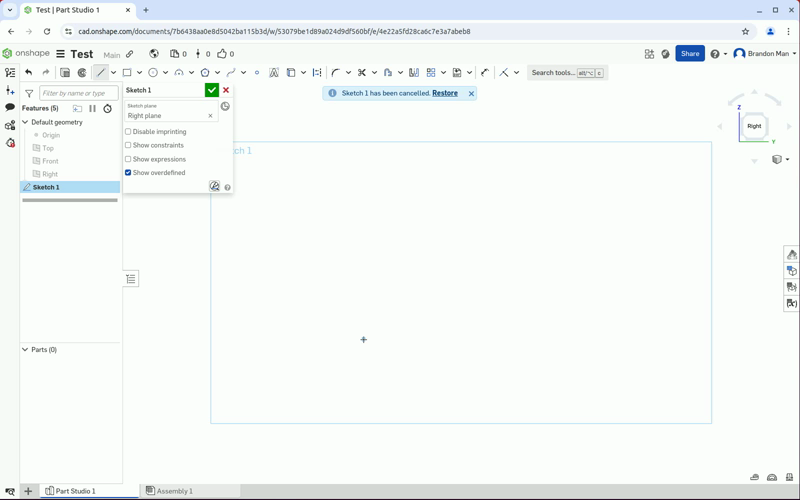
mouse_move(461, 394)
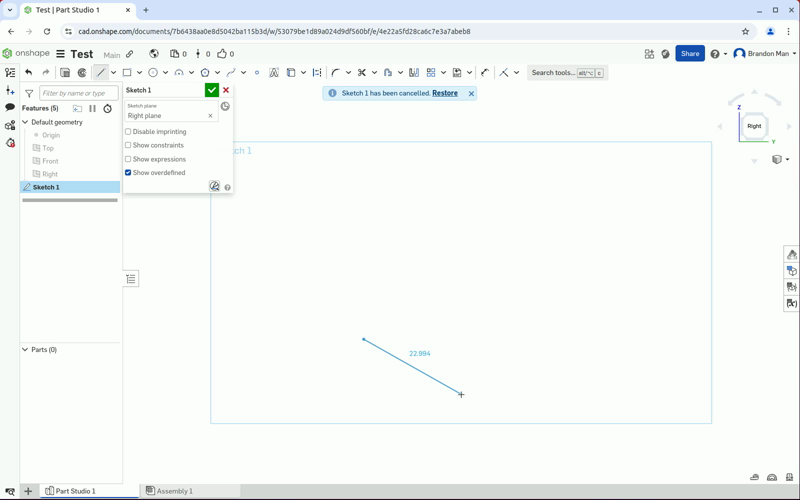
click(461, 394)
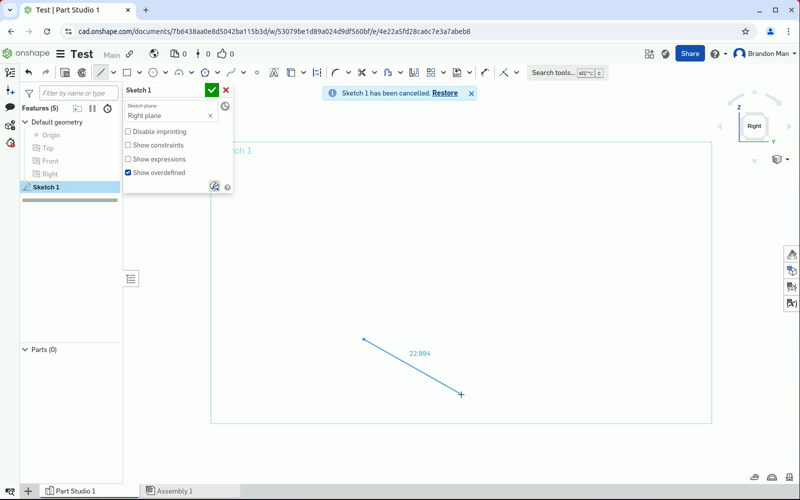
key_up(shift)
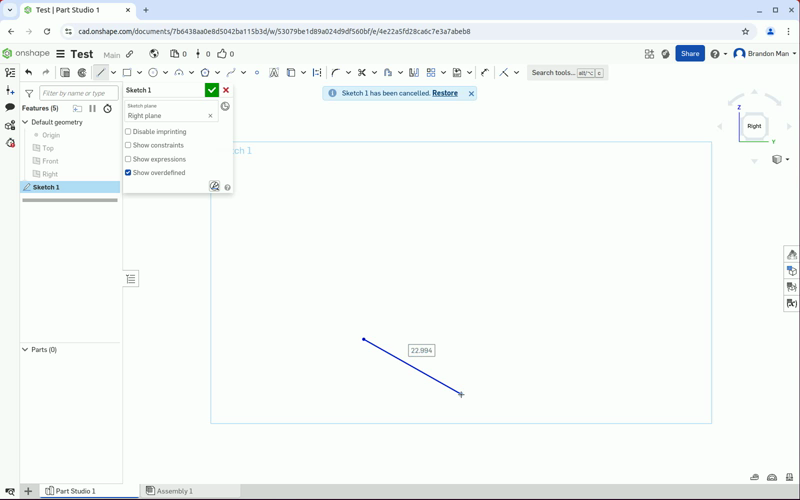
key_down(shift)
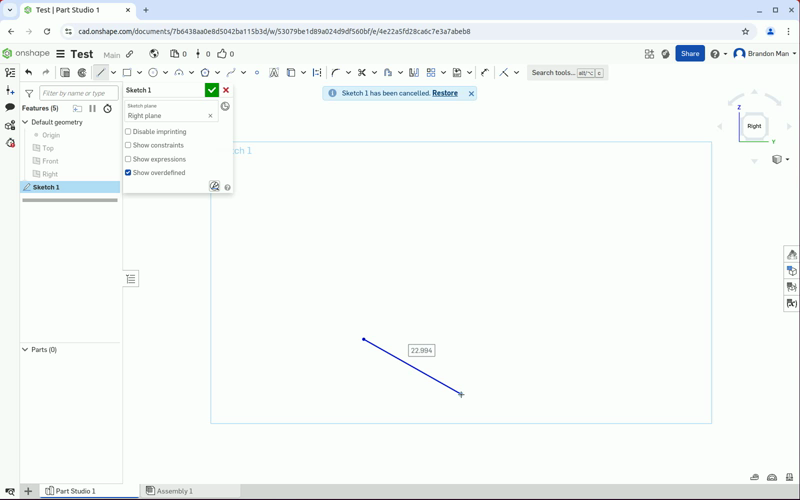
mouse_move(557, 339)
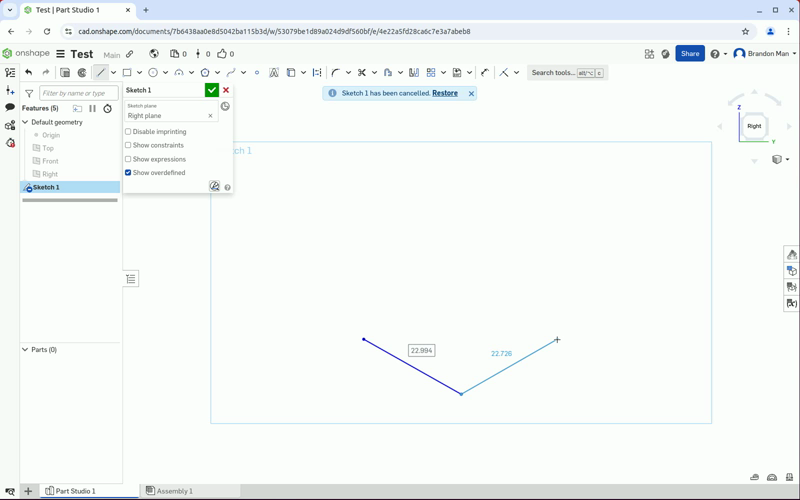
click(557, 339)
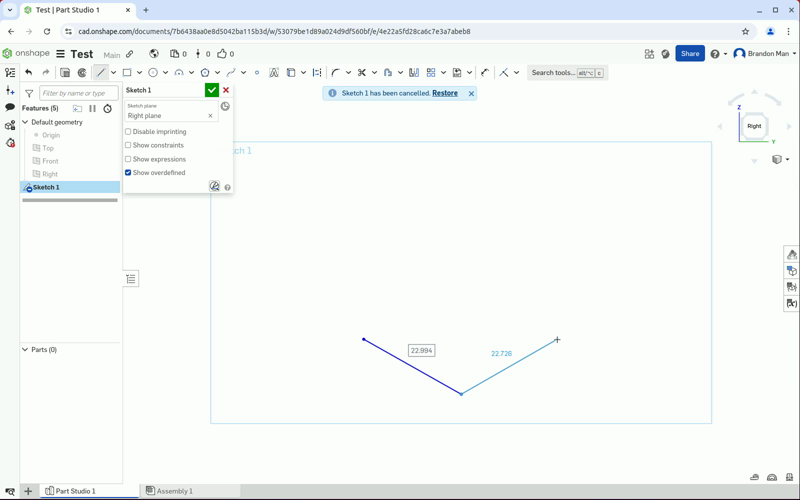
key_up(shift)
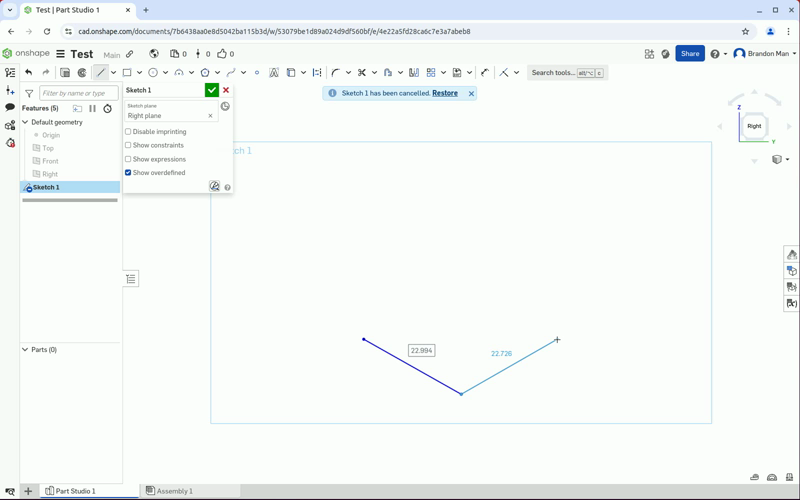
key_down(shift)
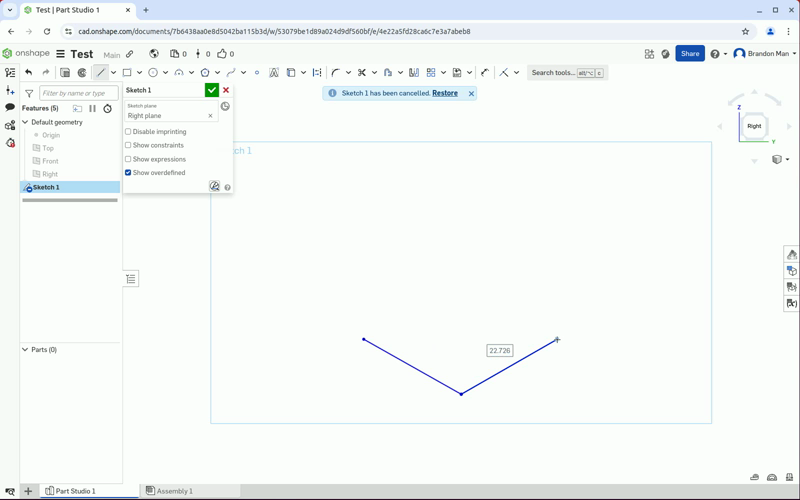
mouse_move(557, 227)
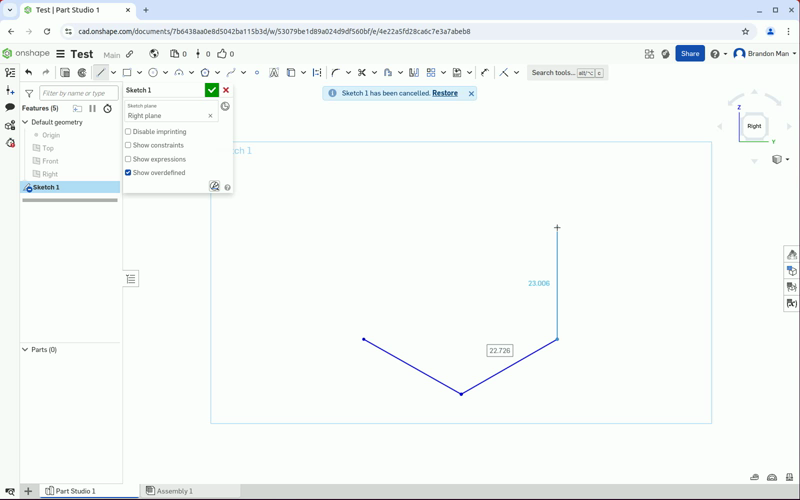
click(557, 227)
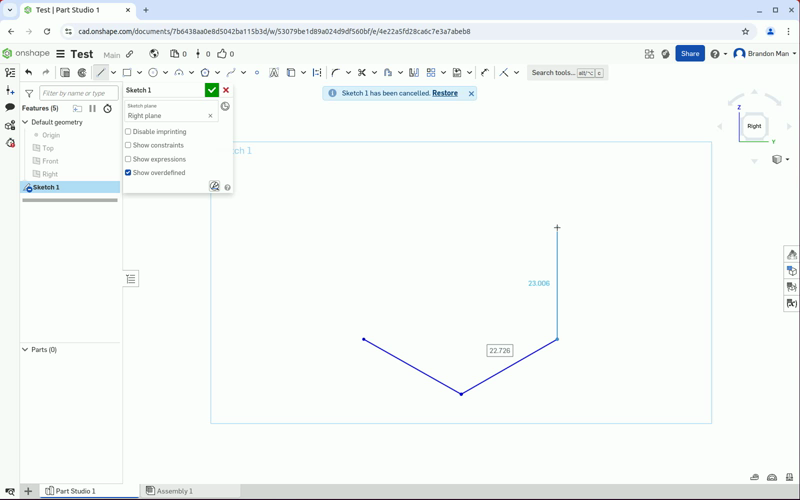
key_up(shift)
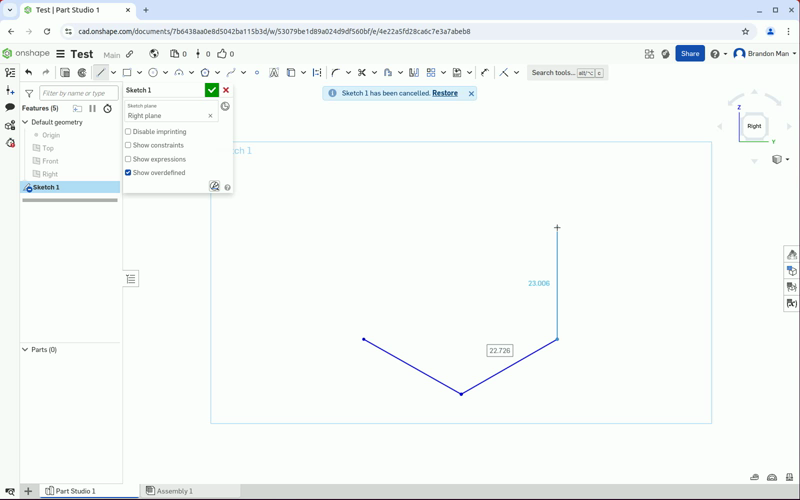
key_down(shift)
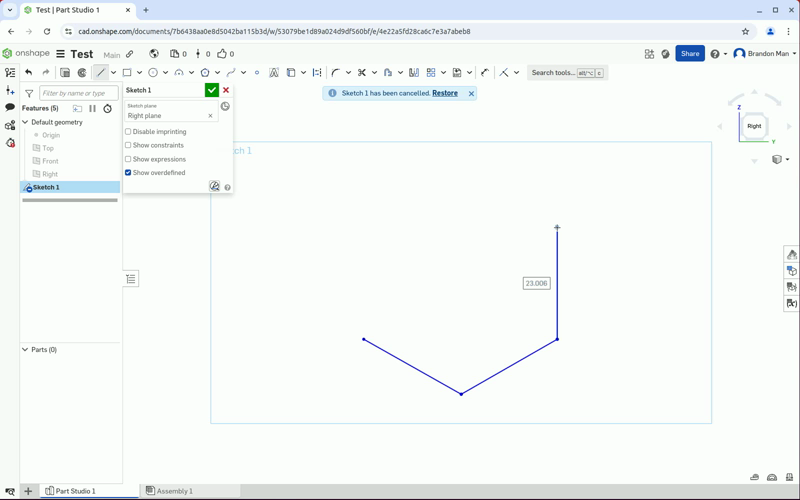
mouse_move(461, 171)
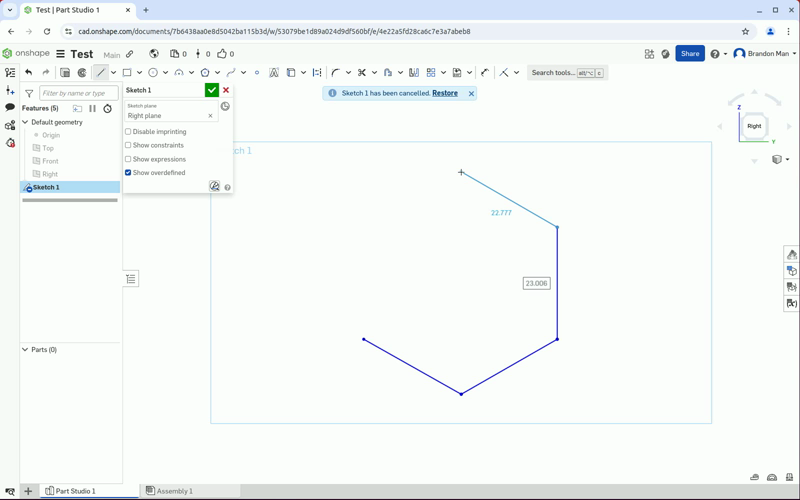
click(461, 171)
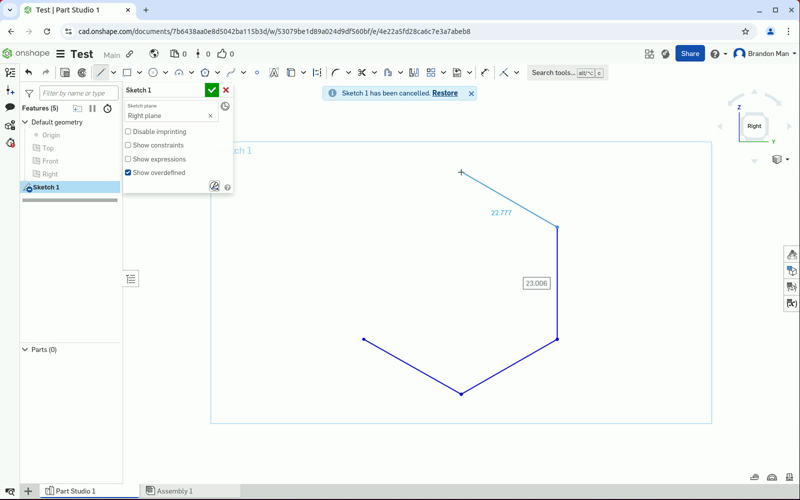
key_up(shift)
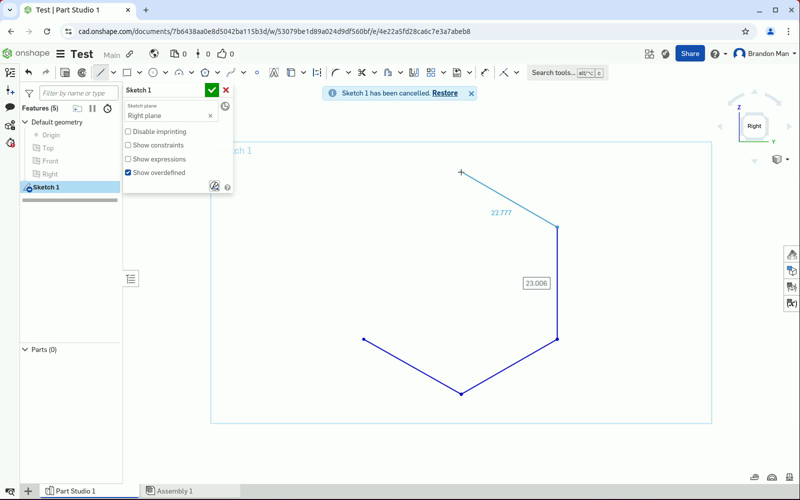
key_down(shift)
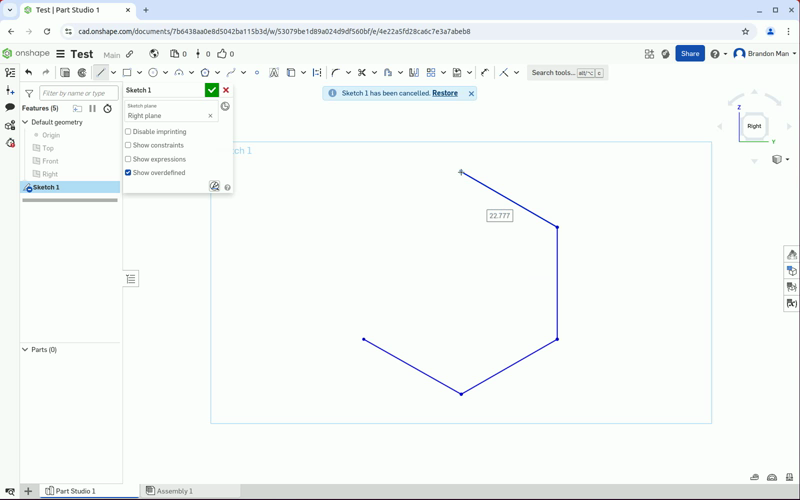
mouse_move(363, 227)
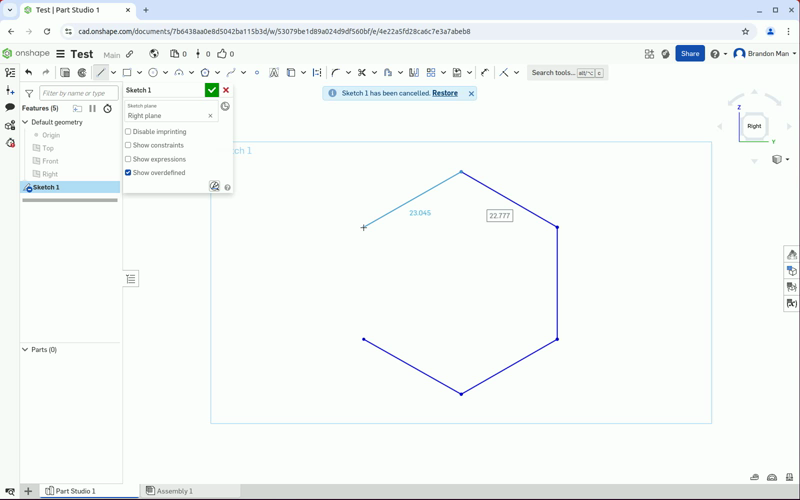
click(363, 227)
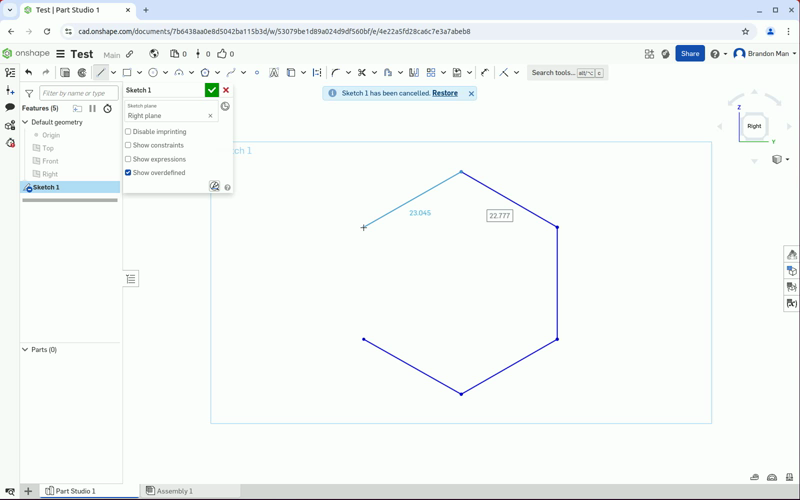
key_up(shift)
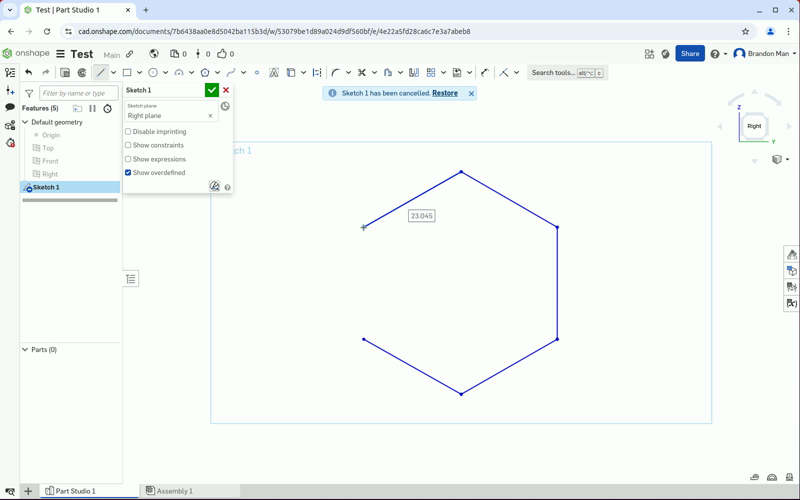
key_down(shift)
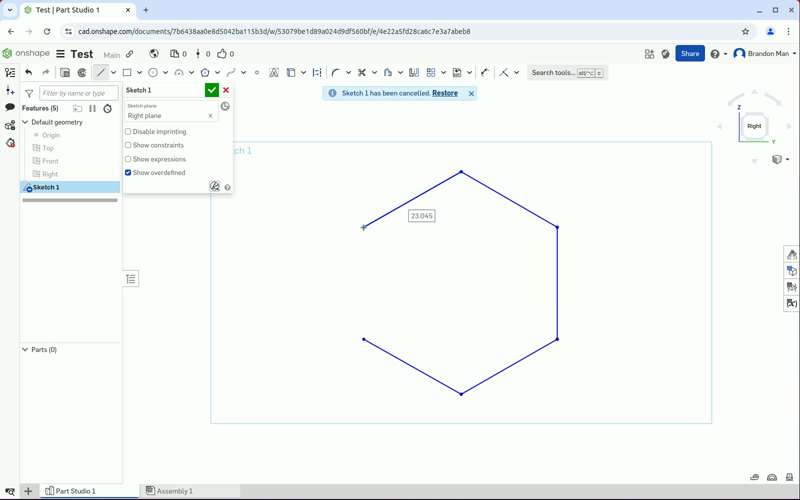
mouse_move(363, 339)
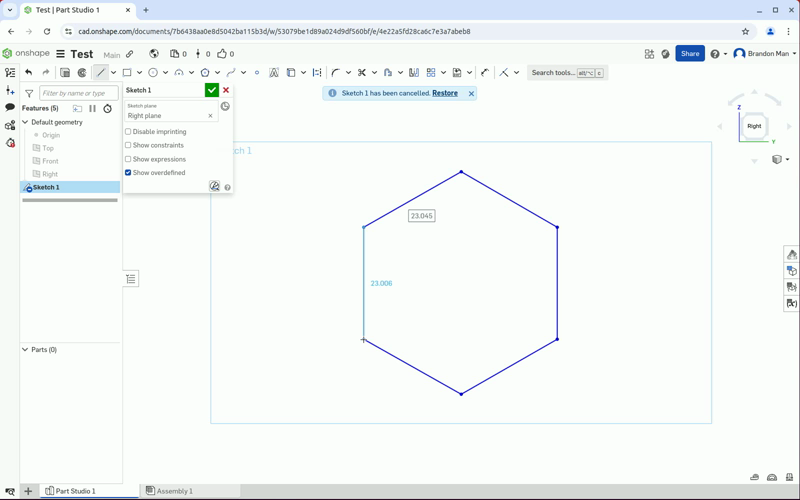
key_up(shift)
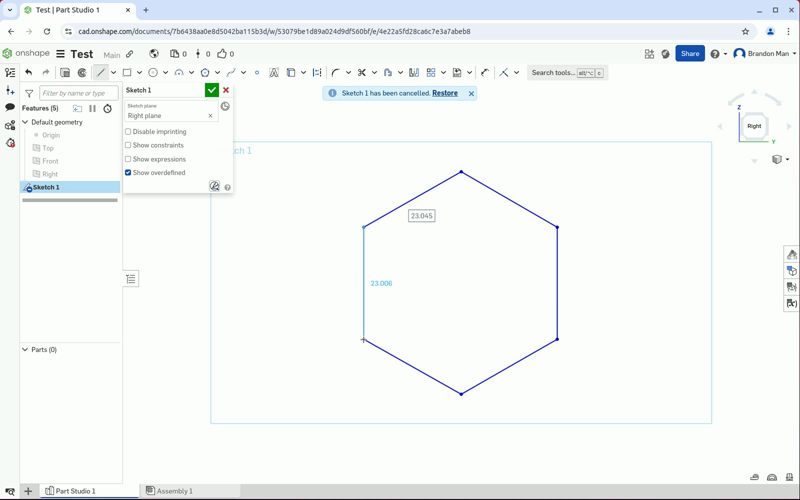
click(363, 339)
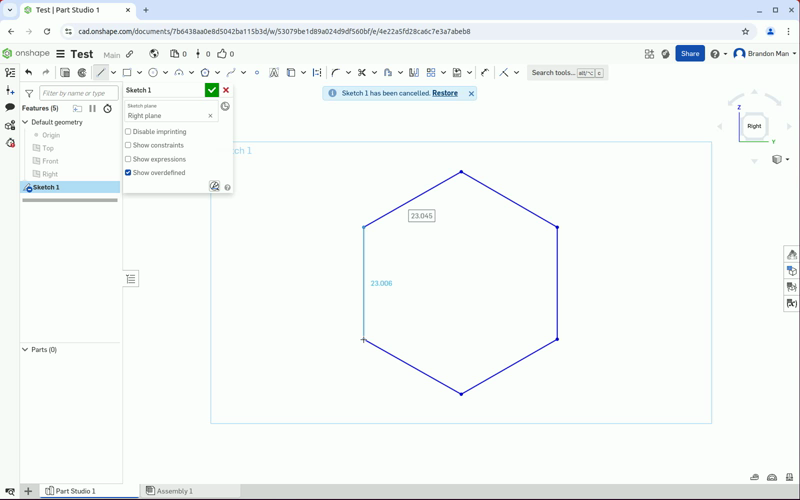
key(esc)
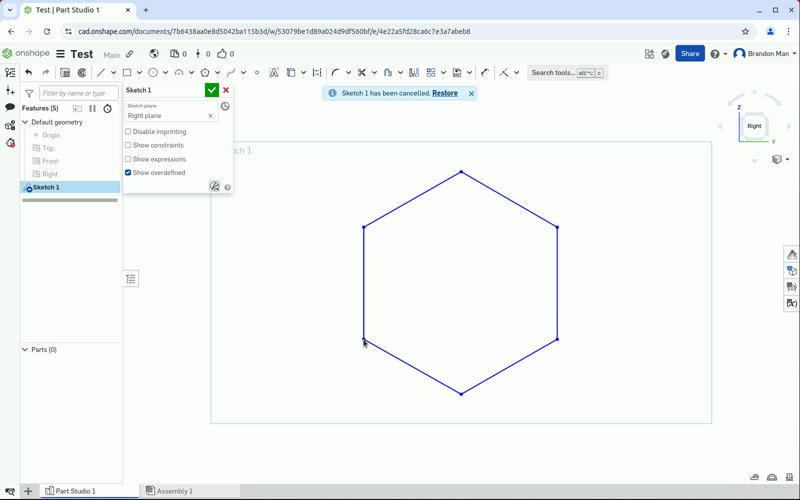
mouse_move(467, 346)
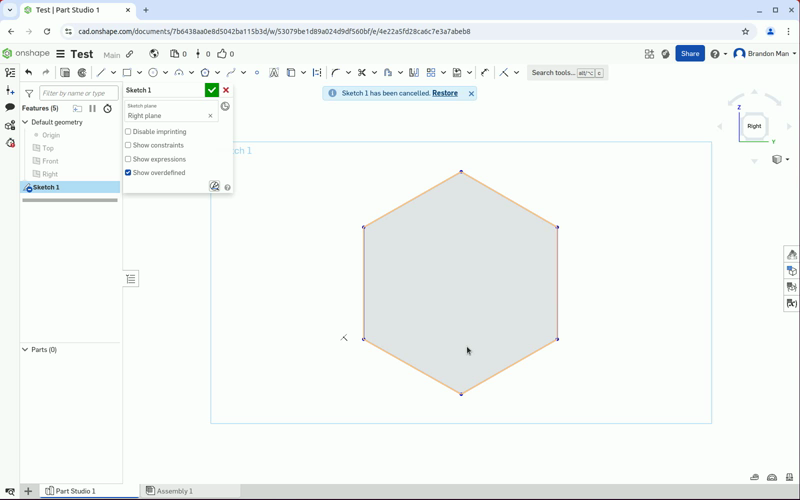
click(467, 346)
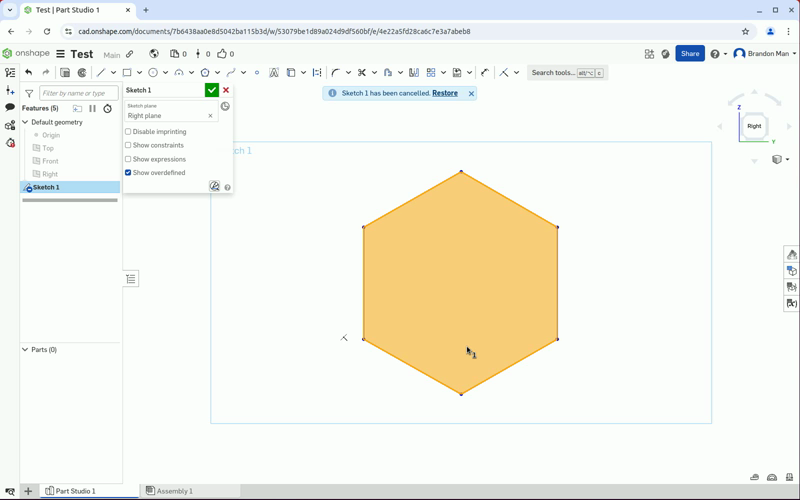
mouse_move(73, 352)
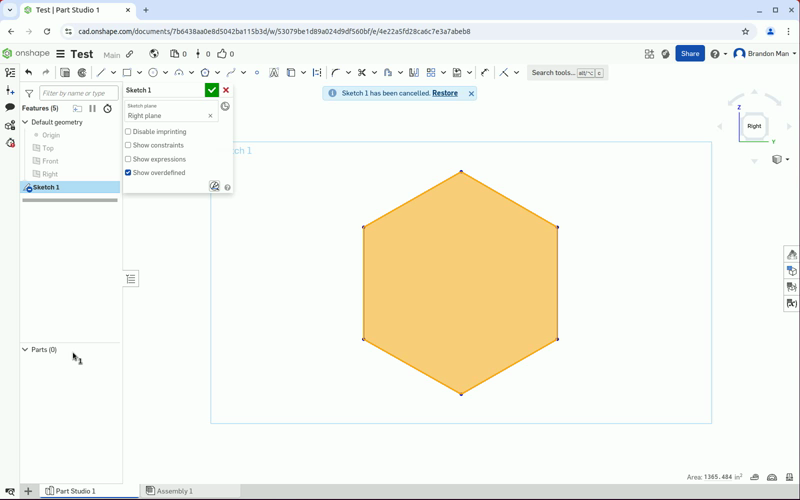
key(shift+y)
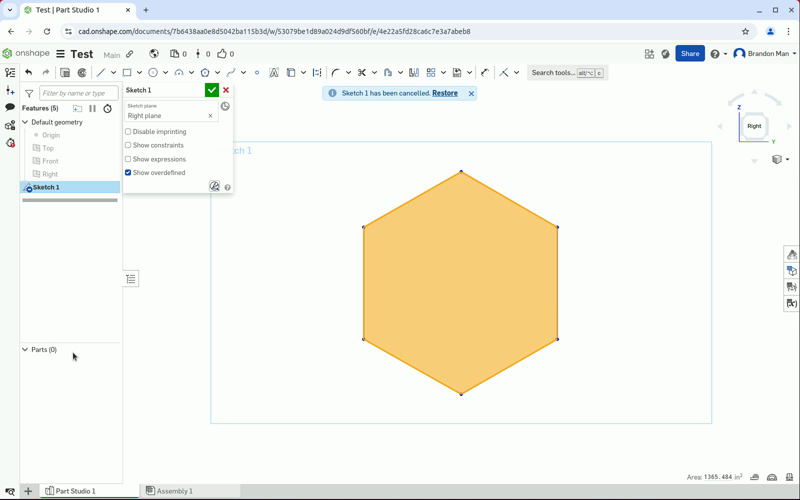
key(shift+e)
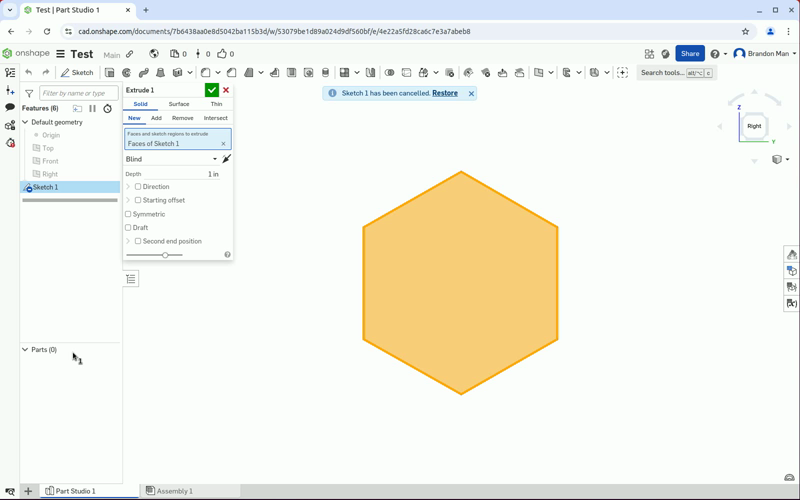
mouse_move(143, 106)
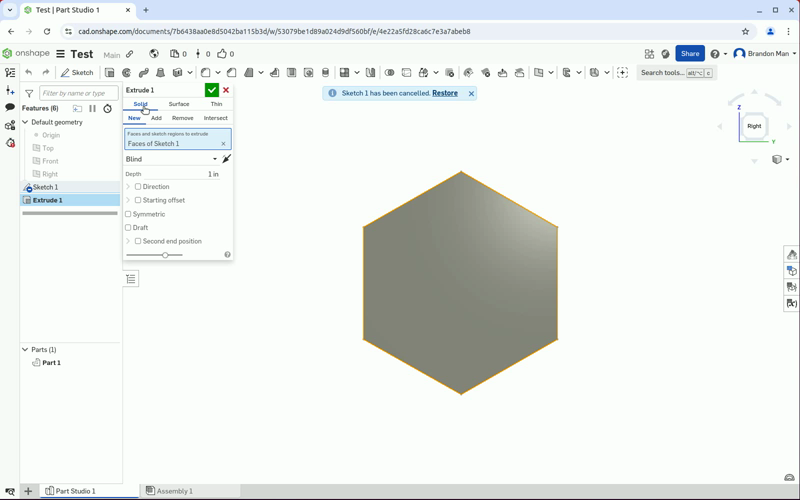
click(143, 106)
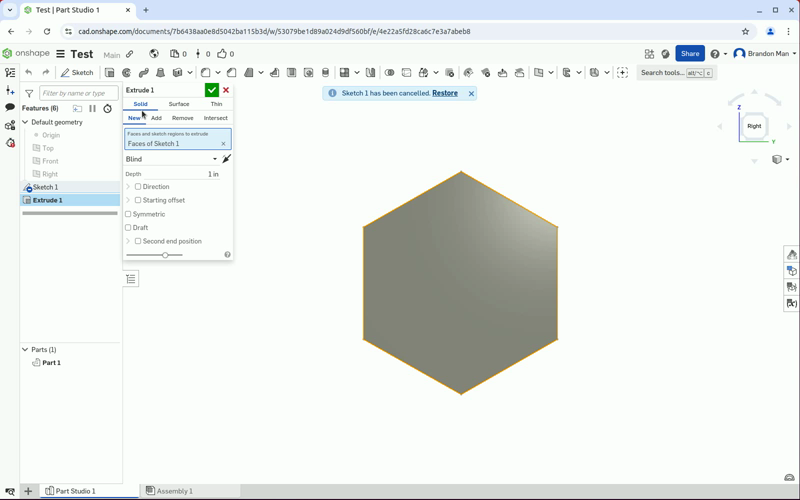
mouse_move(137, 120)
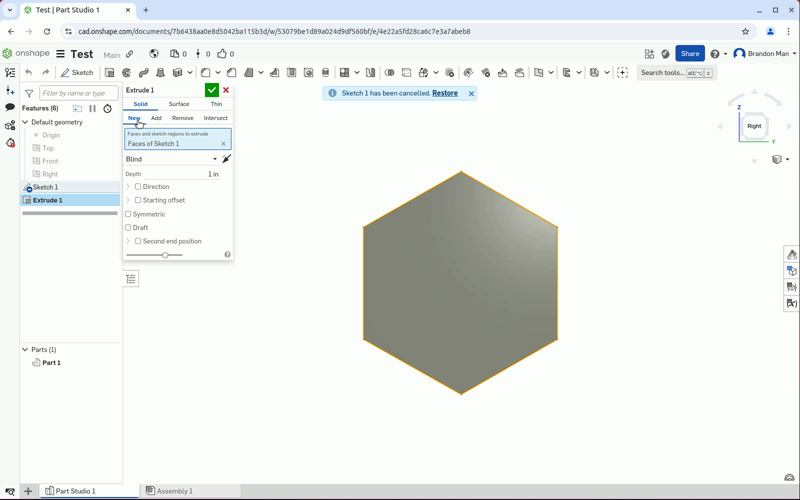
click(137, 120)
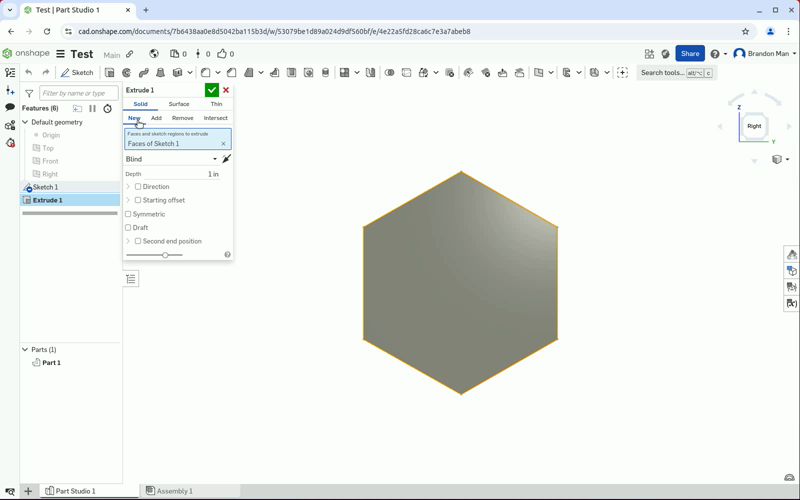
key(tab, 4)
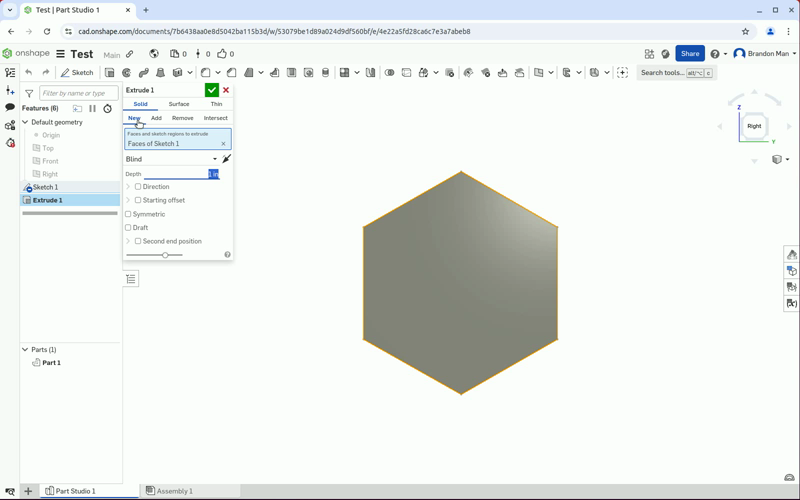
text(26.478)
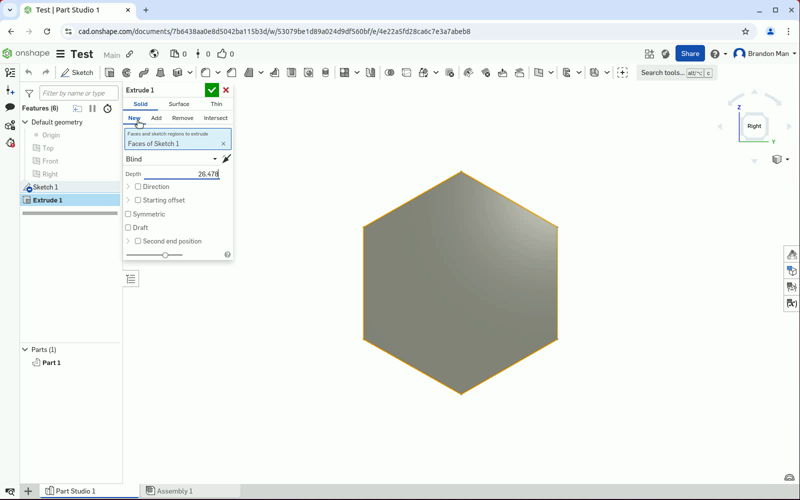
key(tab, 3)
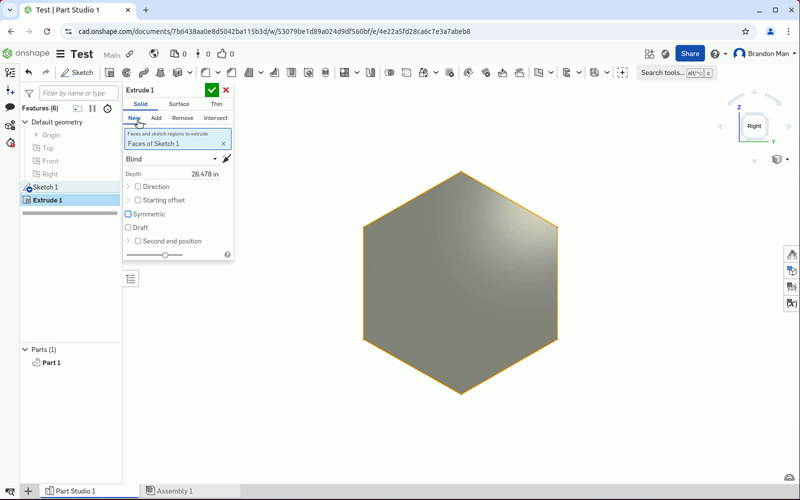
key(space)
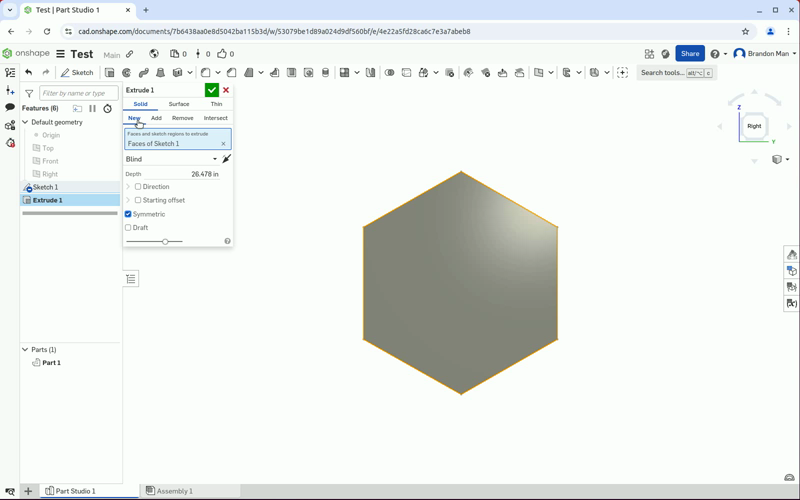
key(enter)
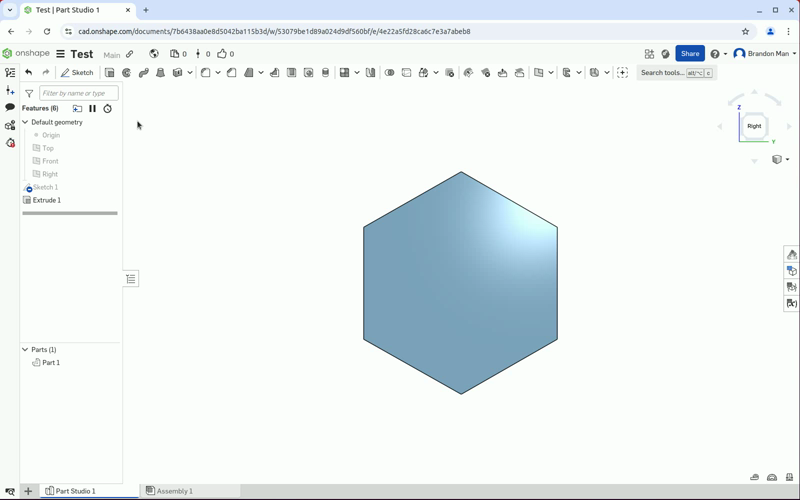
key(shift+h)
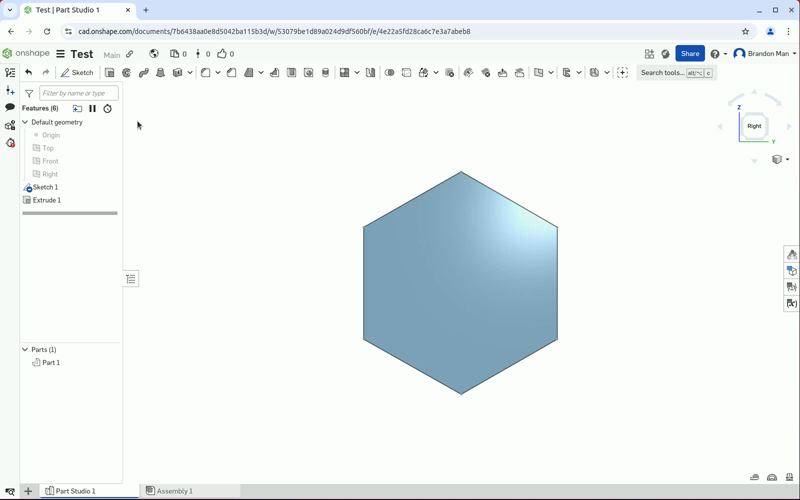
key(shift+h)
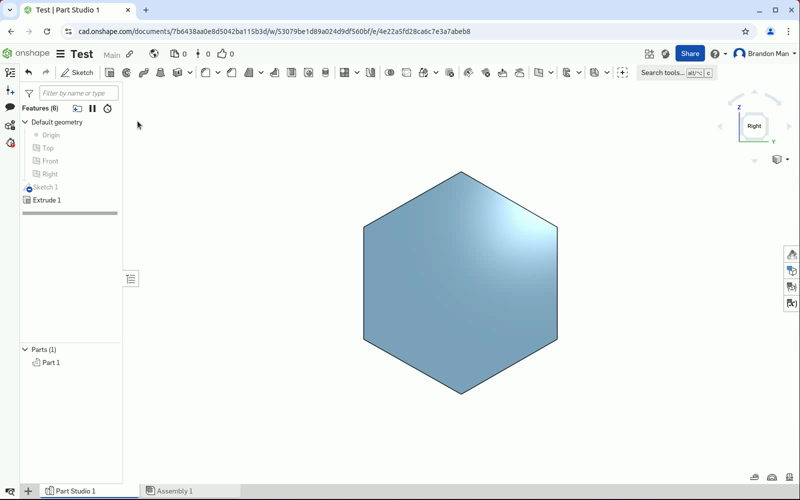
mouse_move(73, 189)
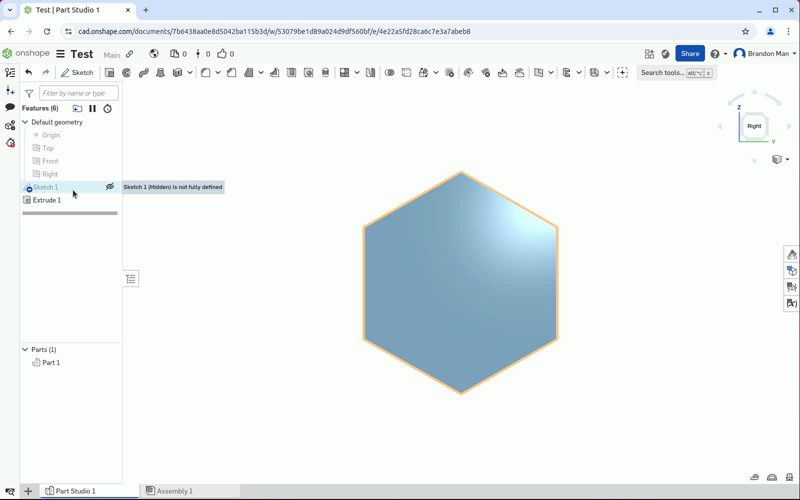
click(73, 189)
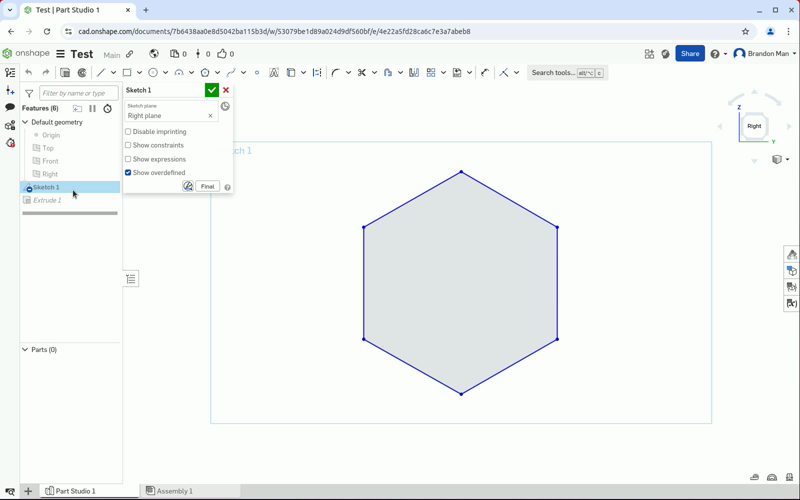
mouse_move(229, 92)
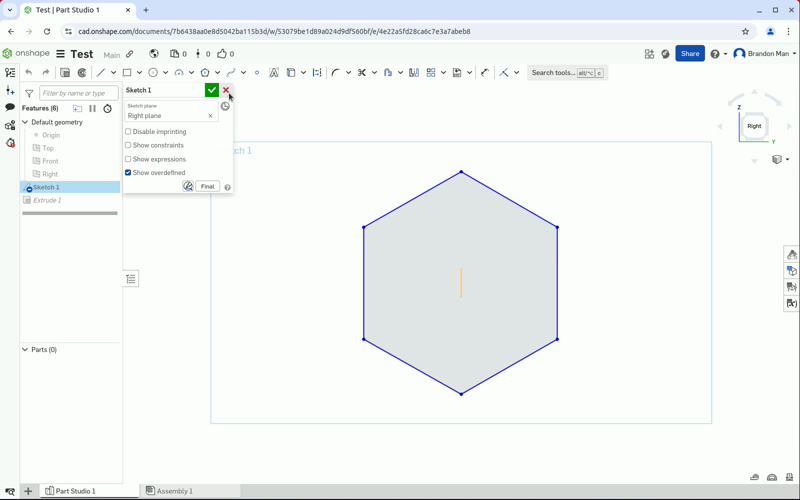
click(229, 92)
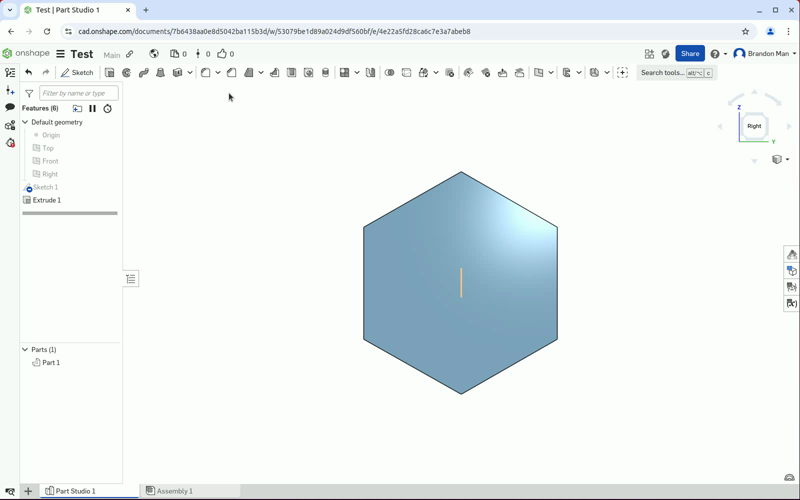
mouse_move(541, 75)
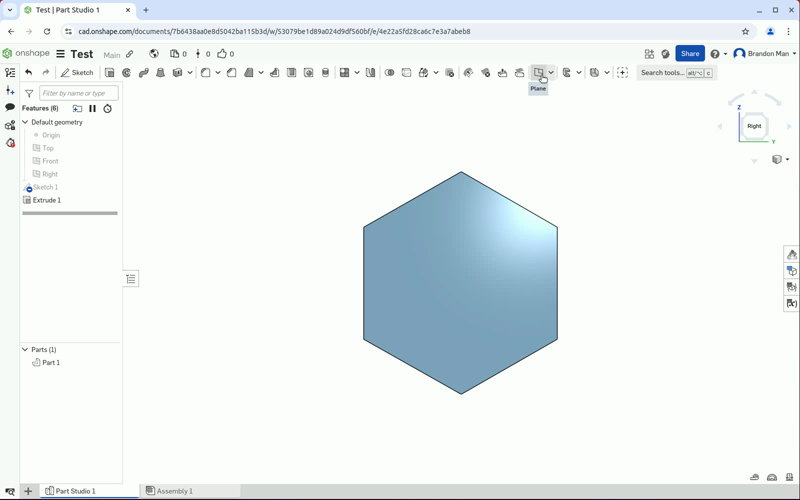
click(541, 75)
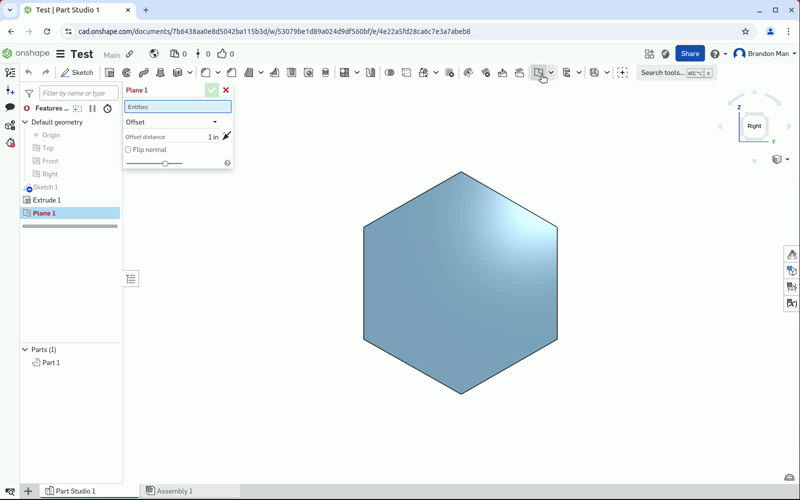
mouse_move(73, 176)
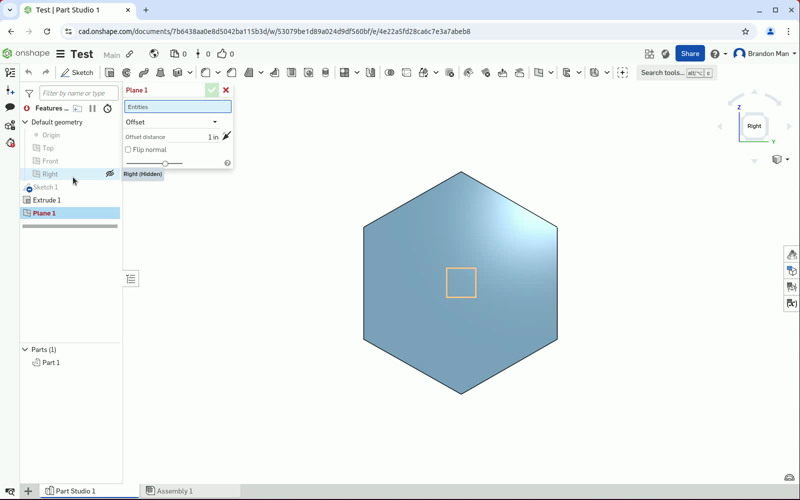
click(73, 176)
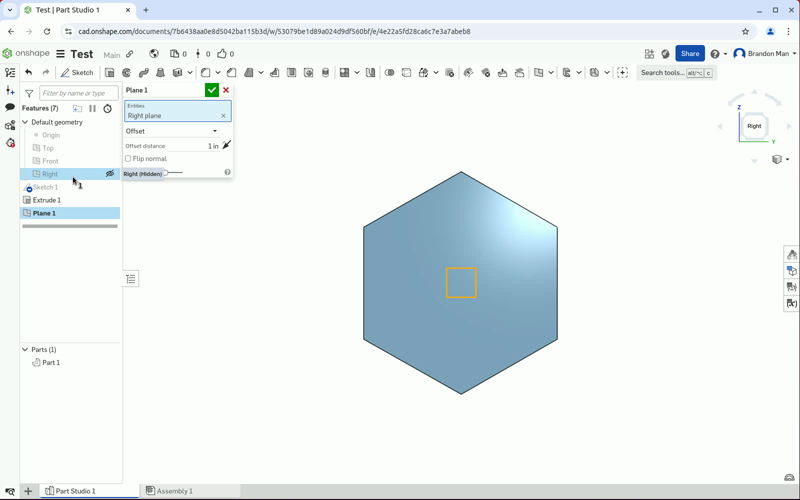
key(tab, 2)
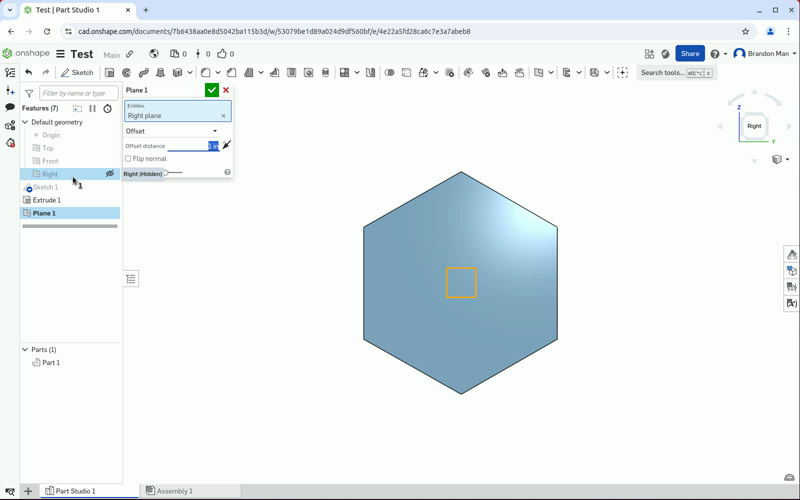
text(13.249)
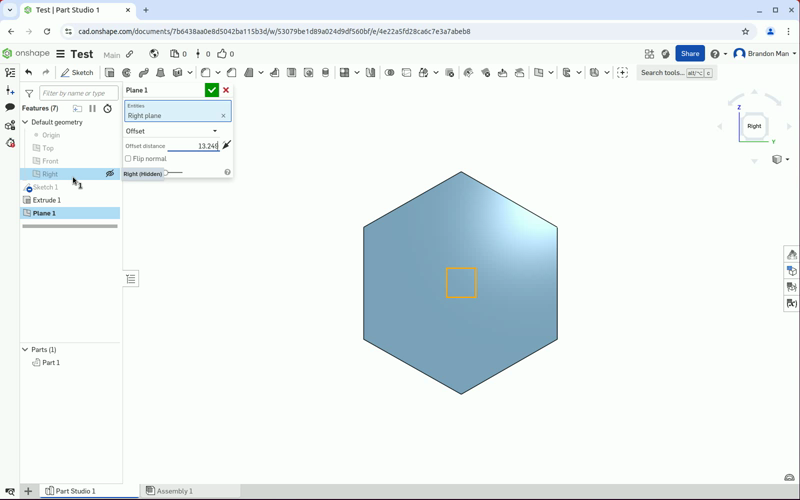
key(enter, 2)
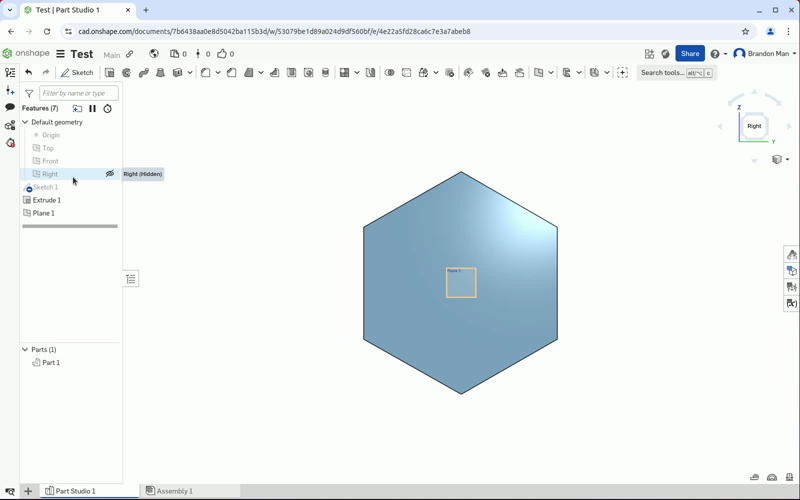
key(shift+s)
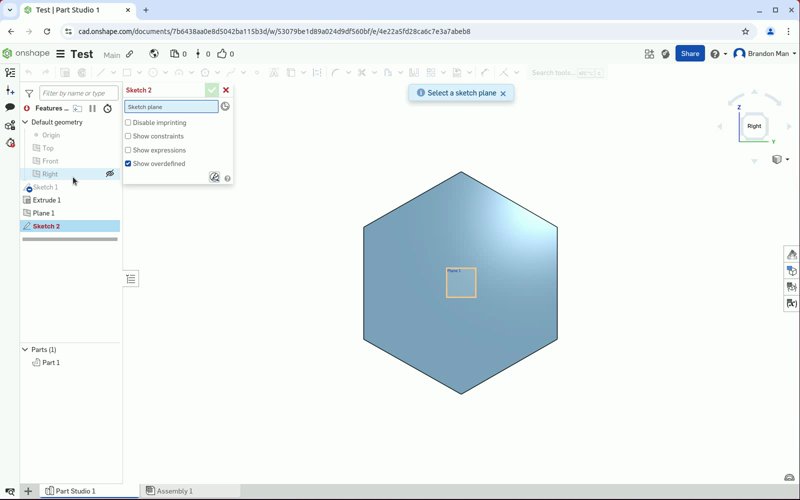
mouse_move(73, 215)
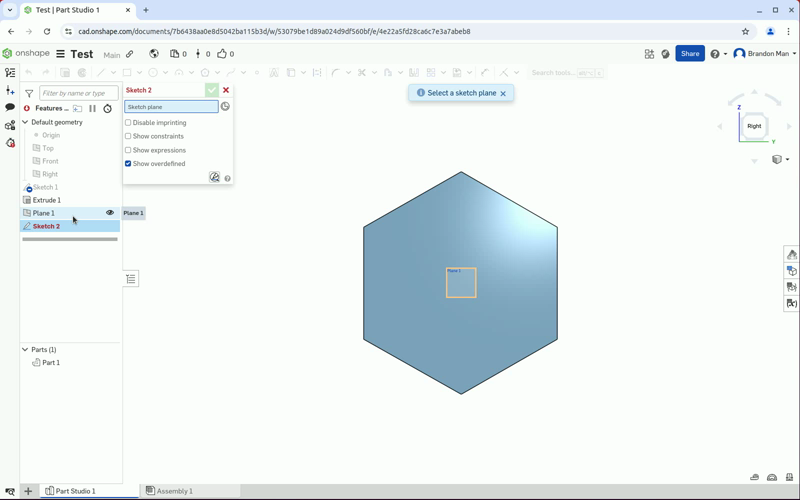
click(73, 215)
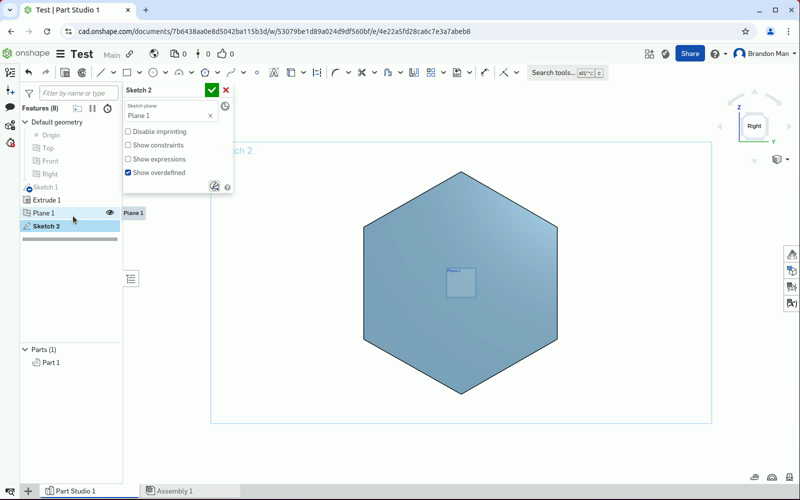
mouse_move(73, 352)
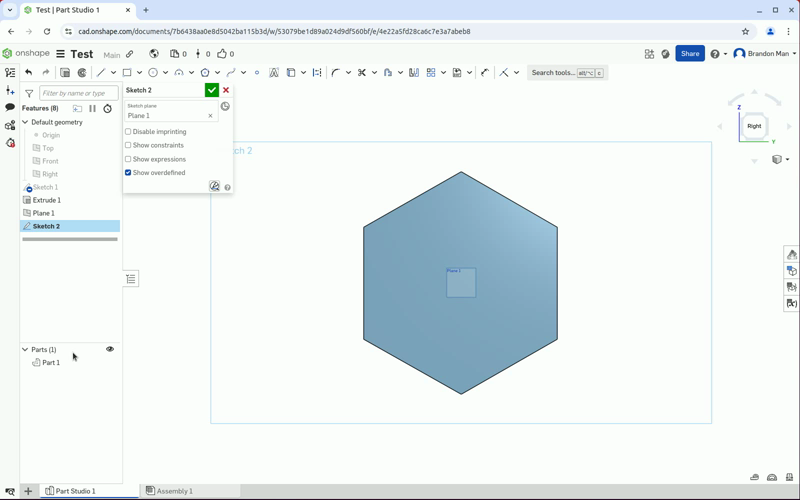
key(y)
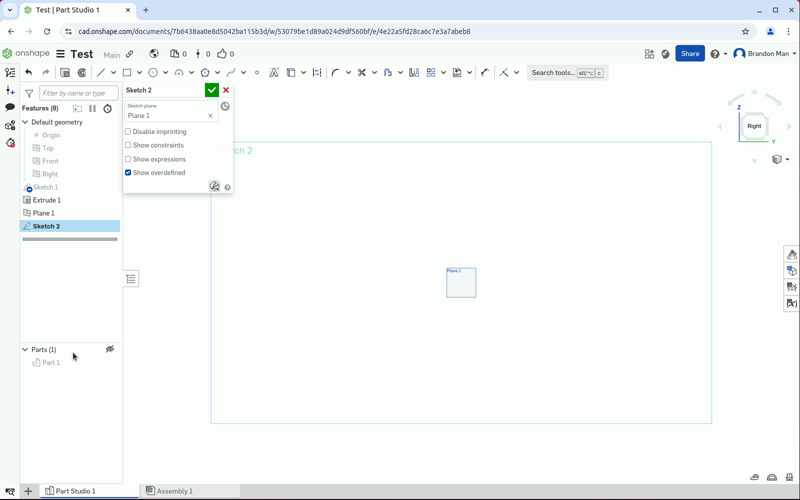
key(c)
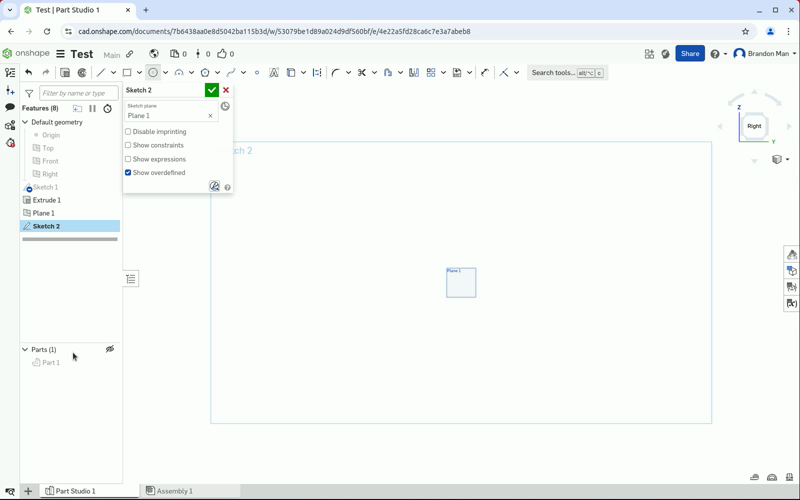
key_down(shift)
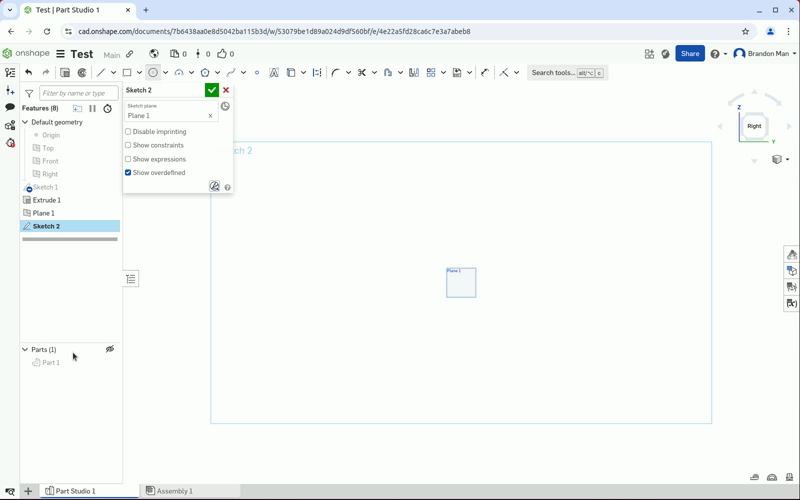
mouse_move(461, 282)
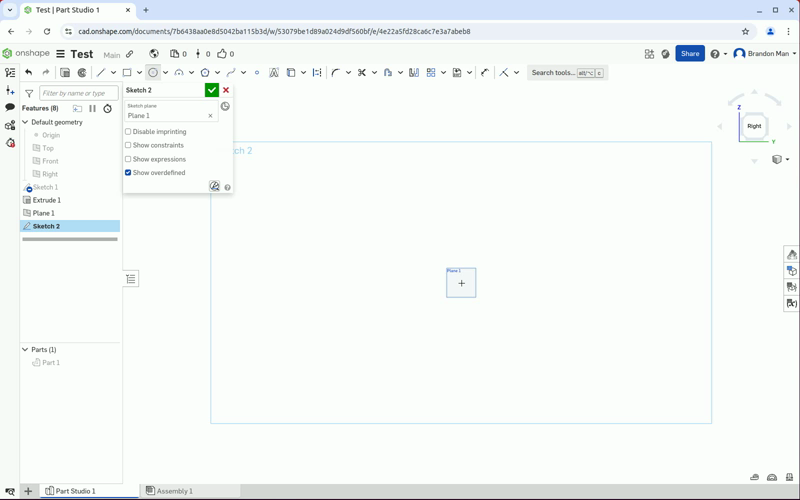
click(461, 282)
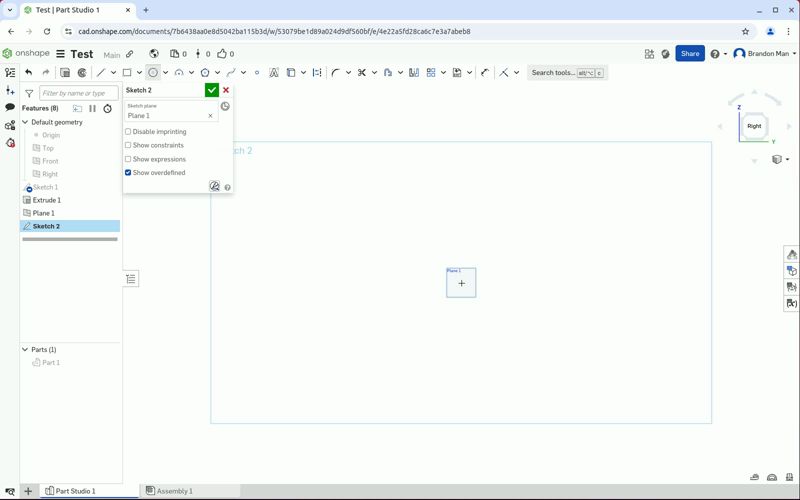
key_up(shift)
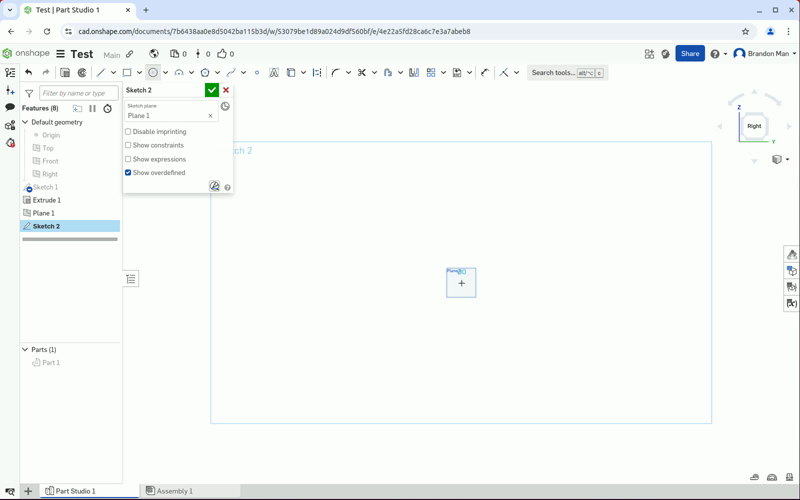
mouse_move(527, 282)
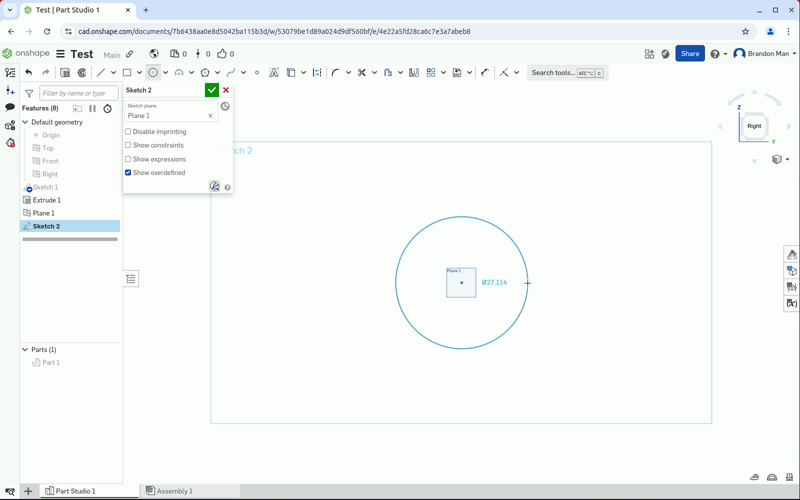
click(527, 282)
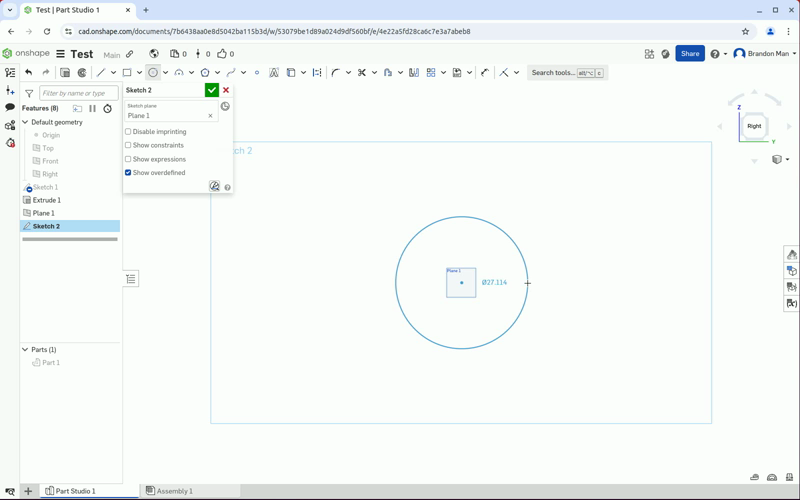
key(esc)
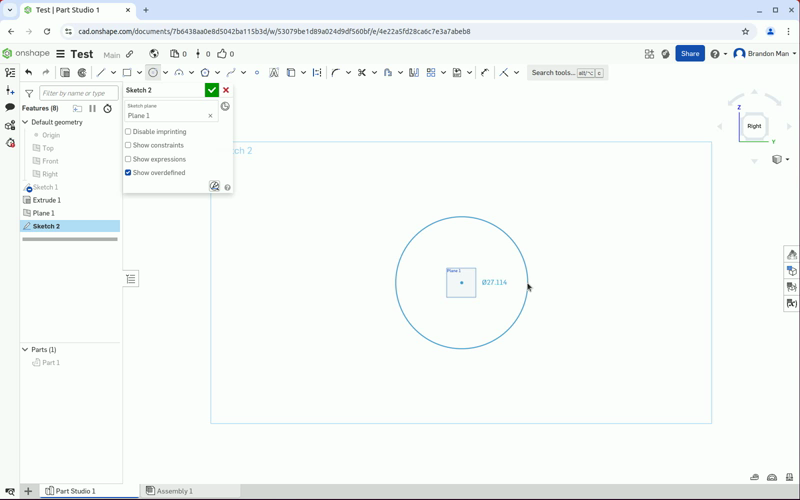
mouse_move(439, 280)
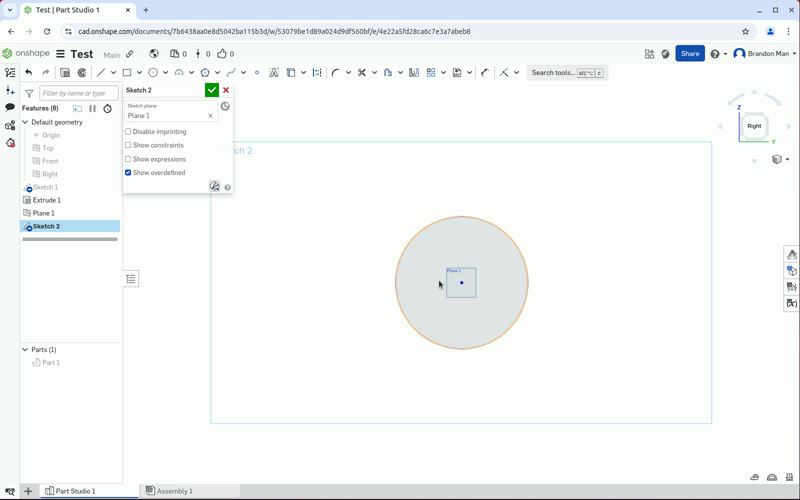
click(439, 280)
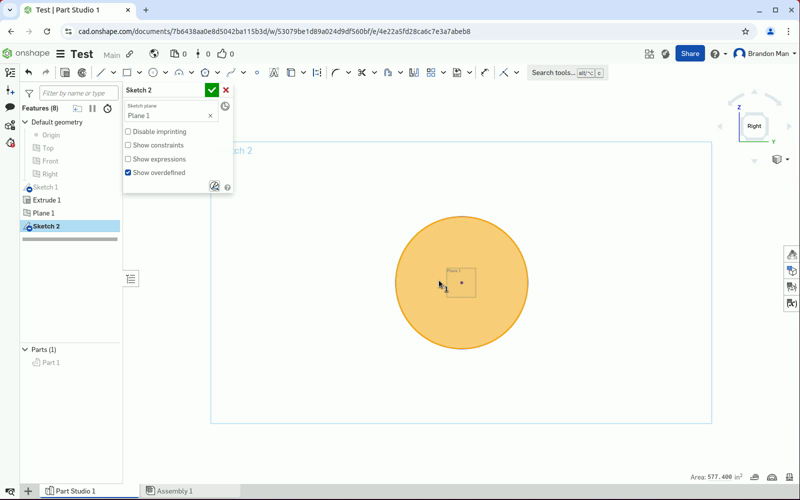
mouse_move(73, 352)
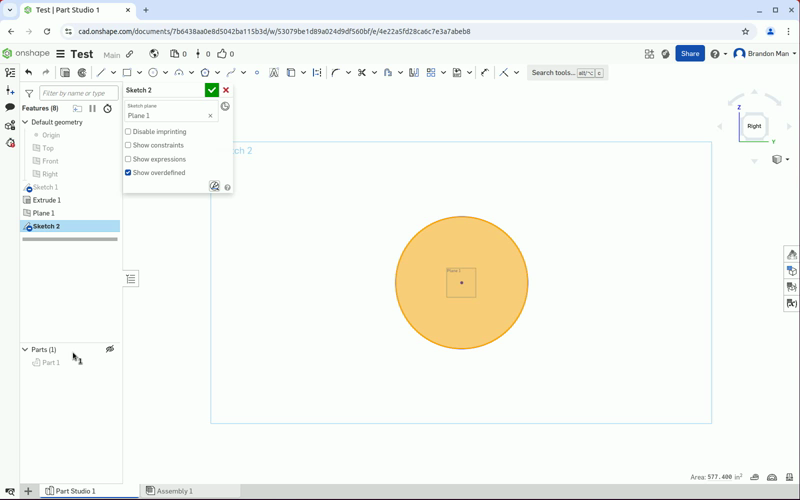
key(shift+y)
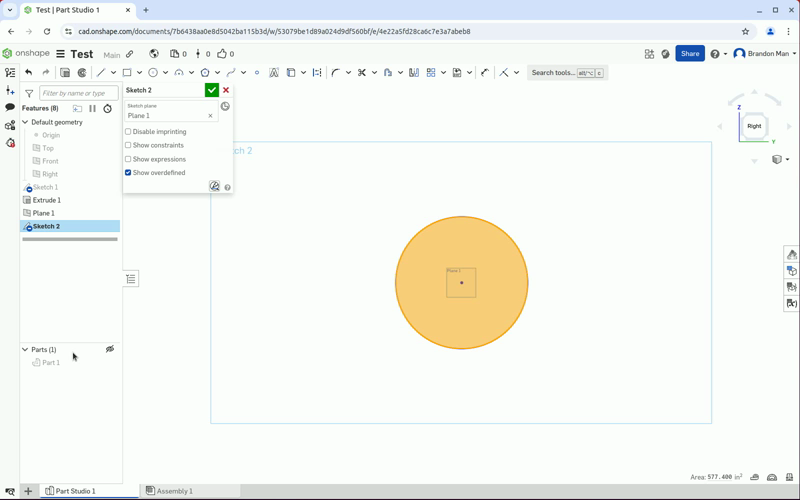
key(shift+e)
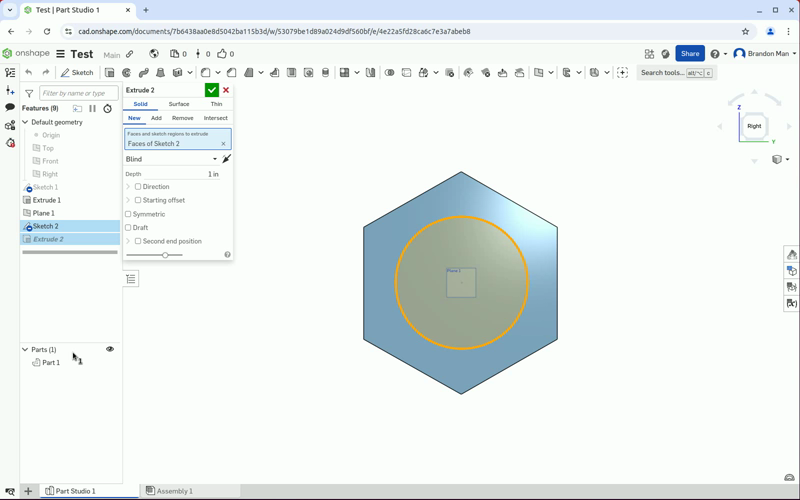
mouse_move(143, 106)
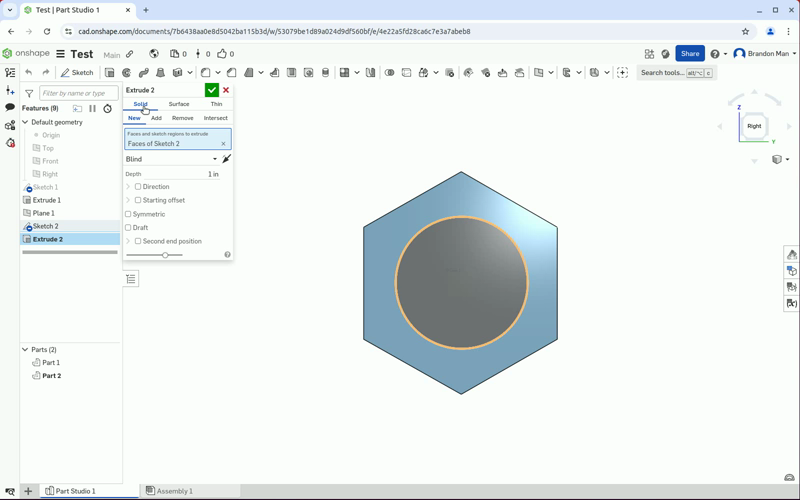
click(143, 106)
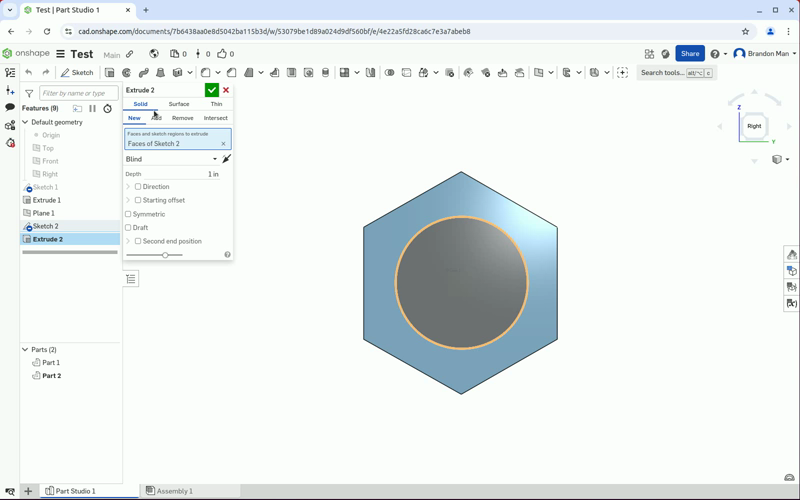
mouse_move(186, 120)
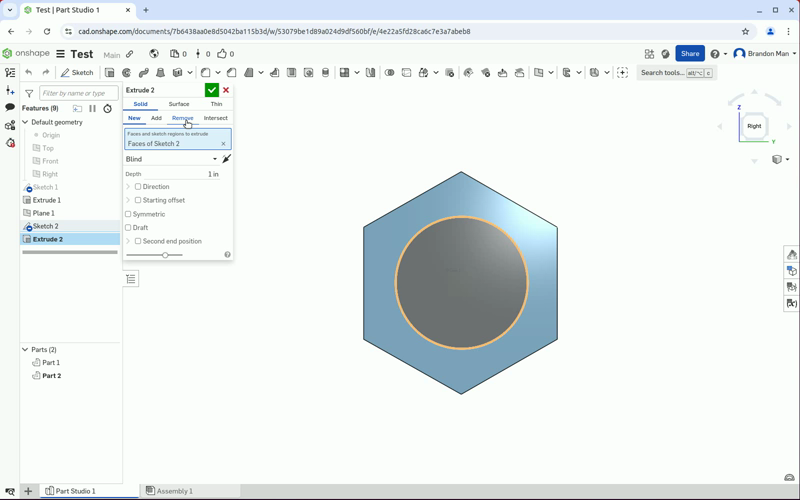
click(186, 120)
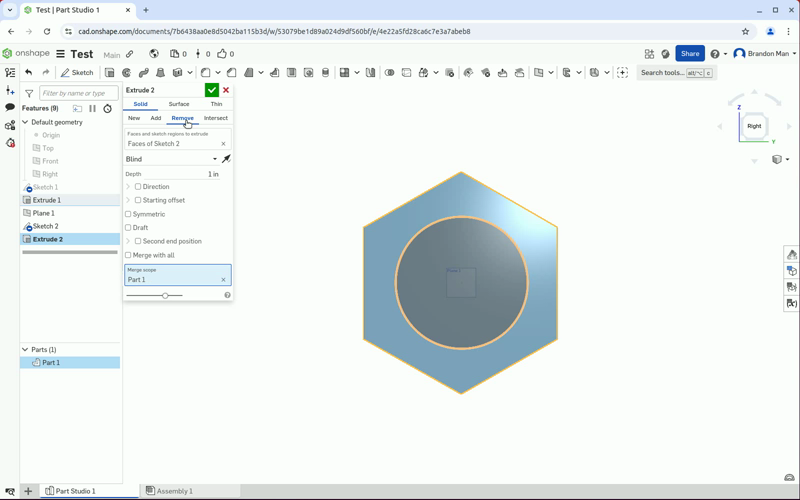
key(tab, 4)
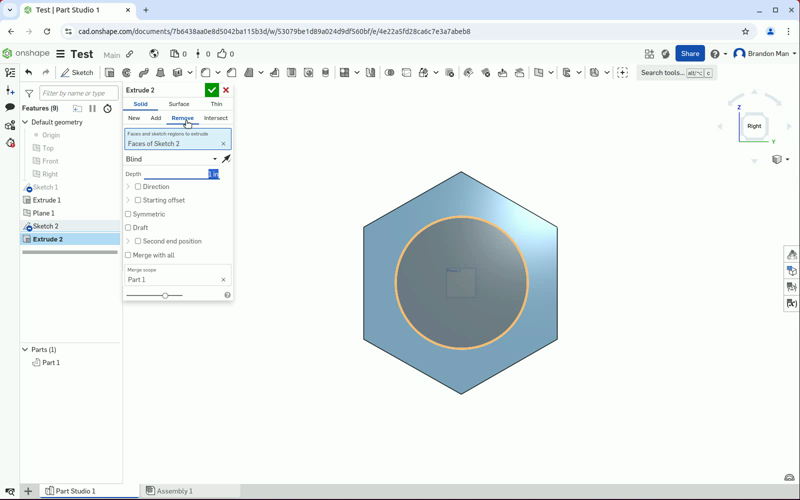
text(-53.438)
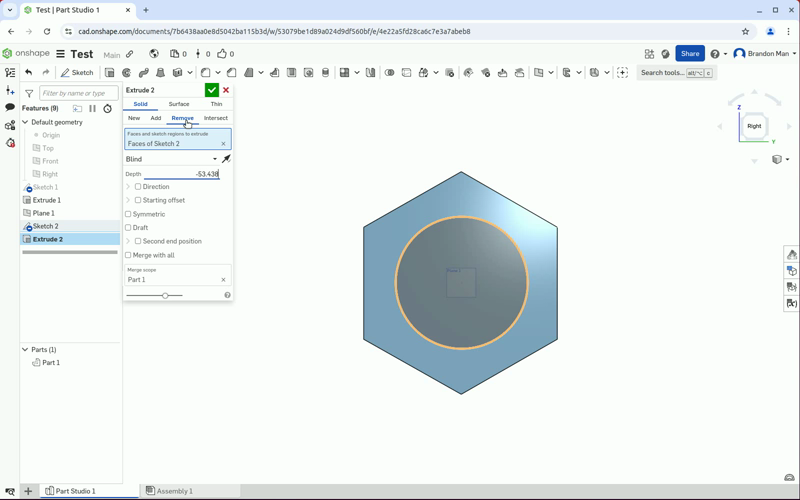
key(tab, 3)
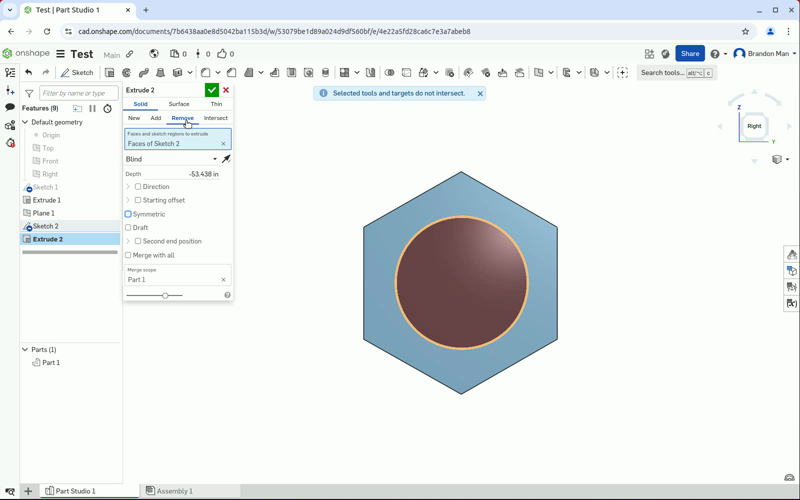
key(space)
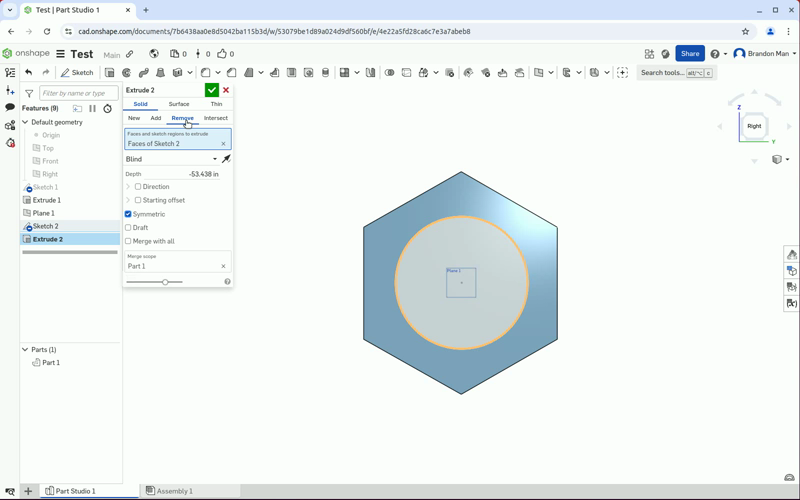
key(tab, 2)
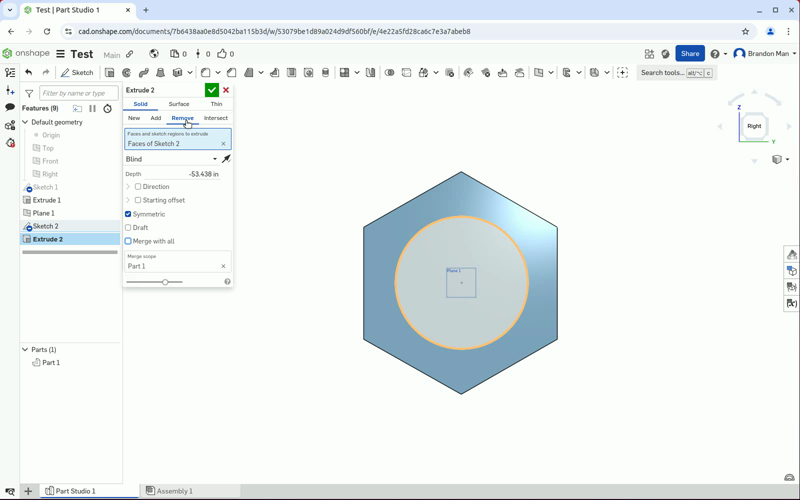
key(space)
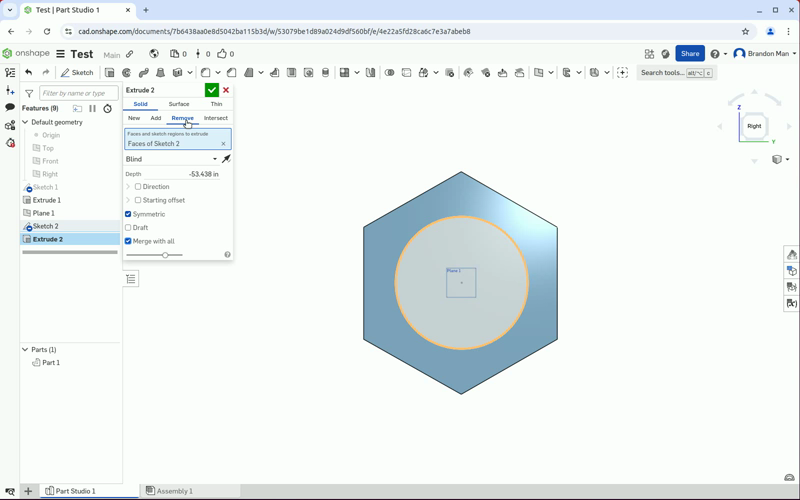
key(enter)
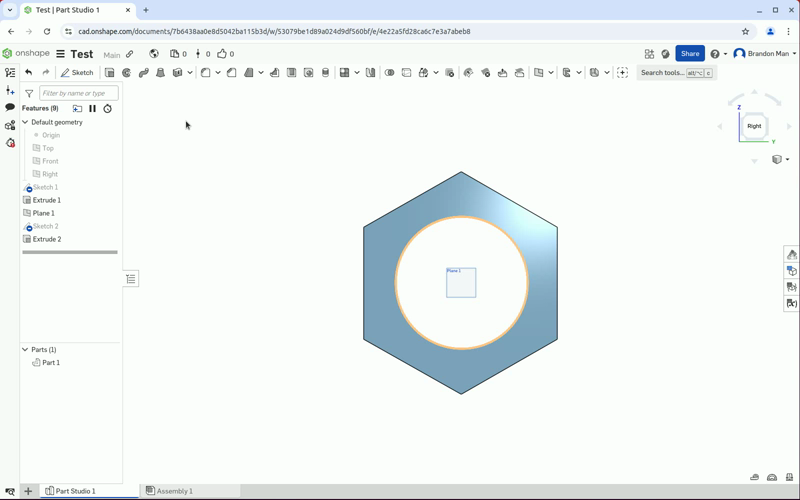
key(shift+h)
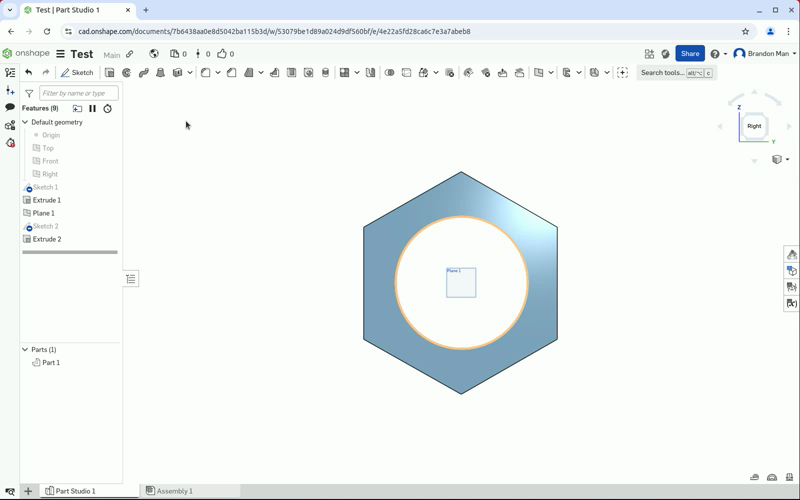
key(shift+h)
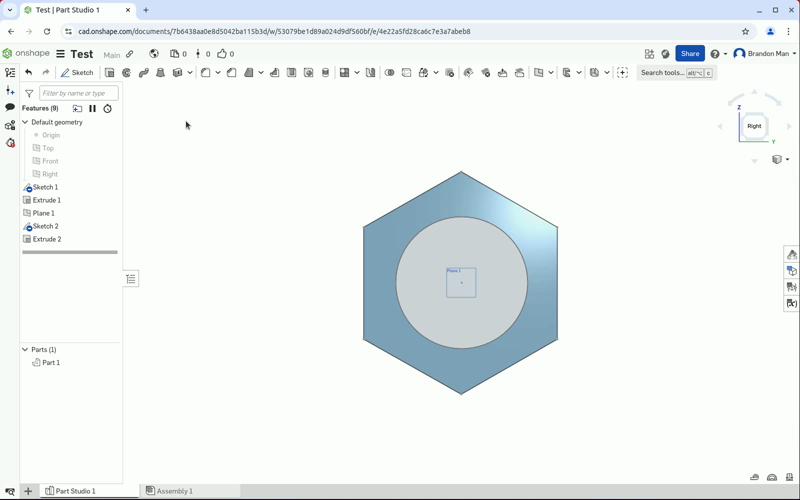
key(shift+7)
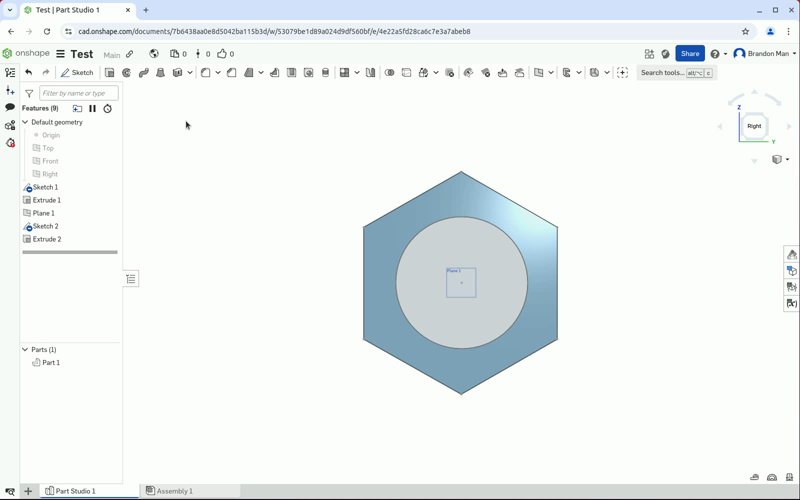
key(right, 2)
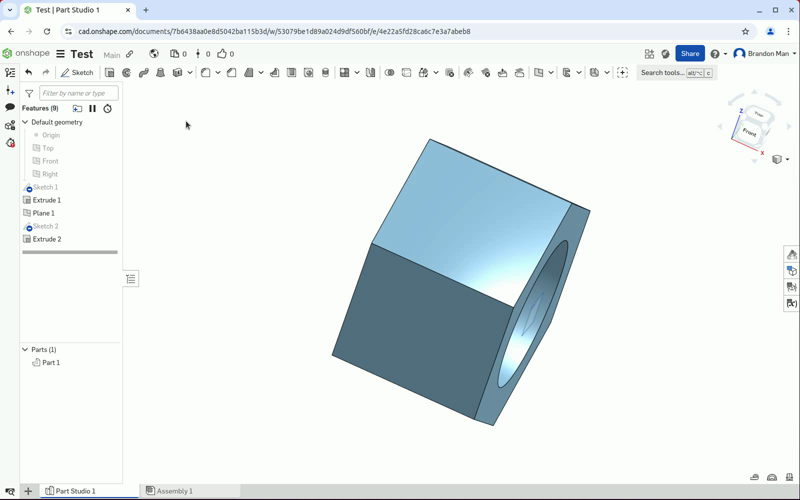
key(down, 2)
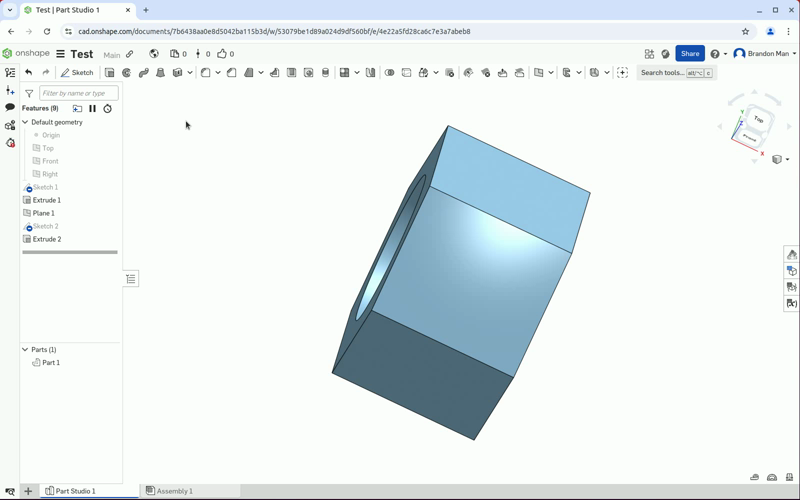
key(up, 2)
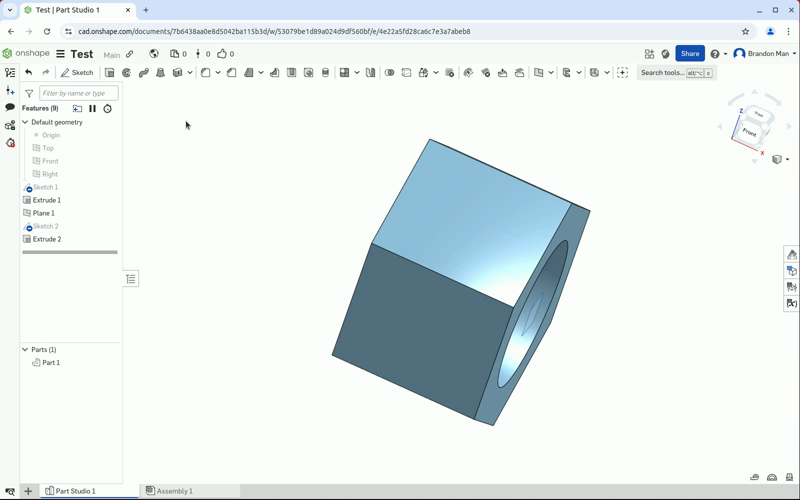
key(left, 2)
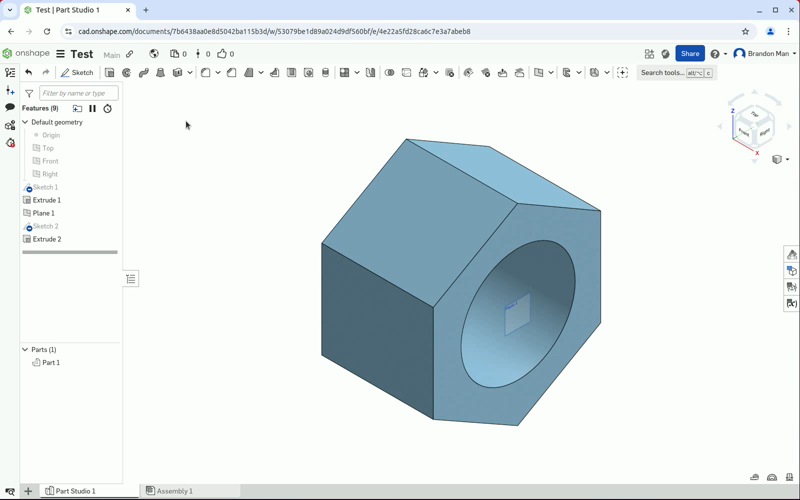
mouse_move(73, 189)
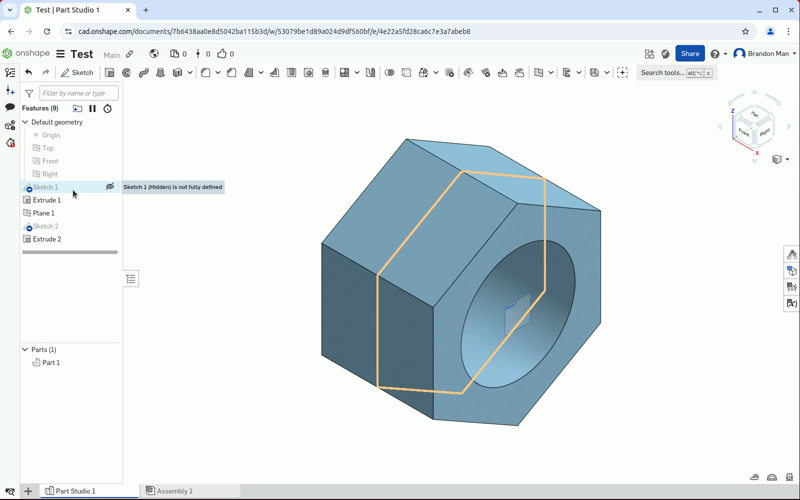
click(73, 189)